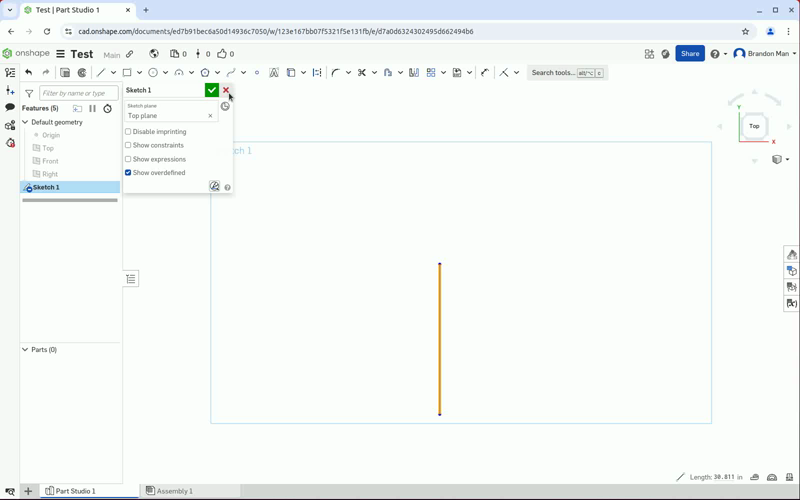
key(shift+h)
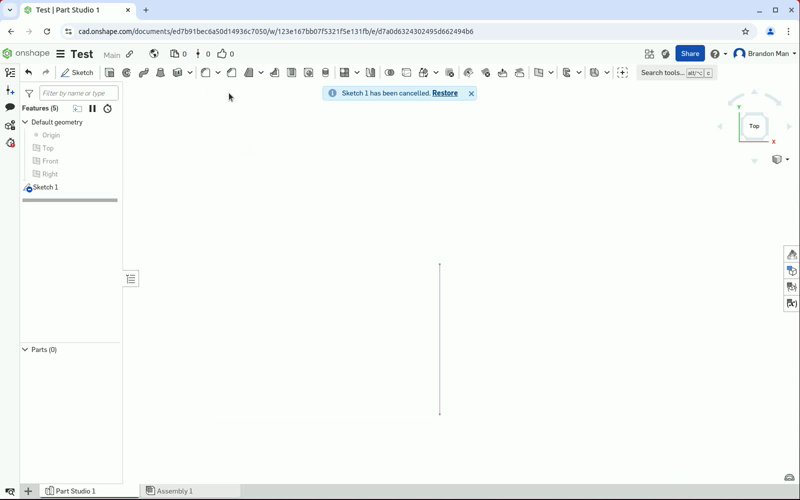
key(shift+s)
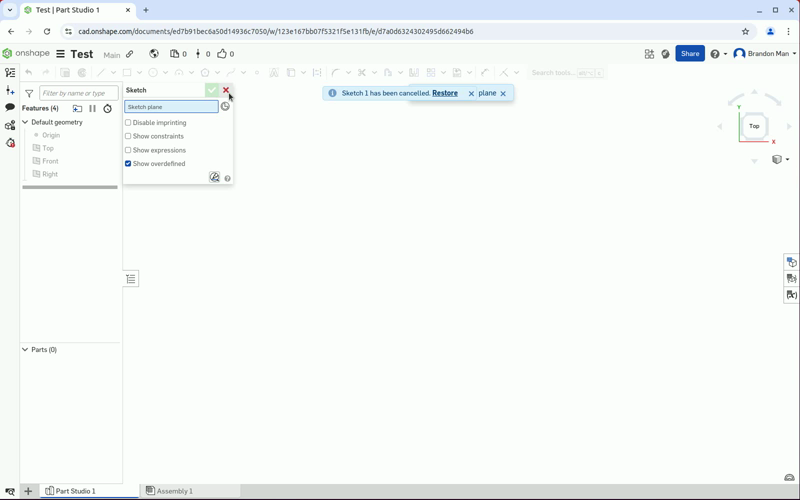
mouse_move(73, 150)
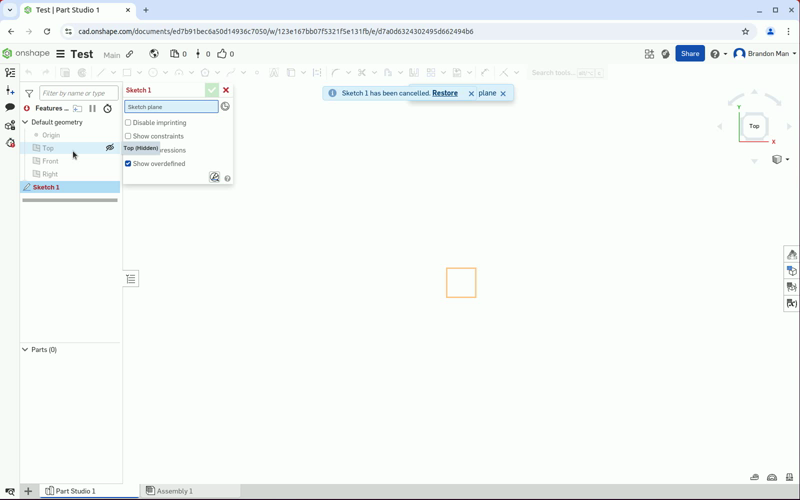
click(73, 150)
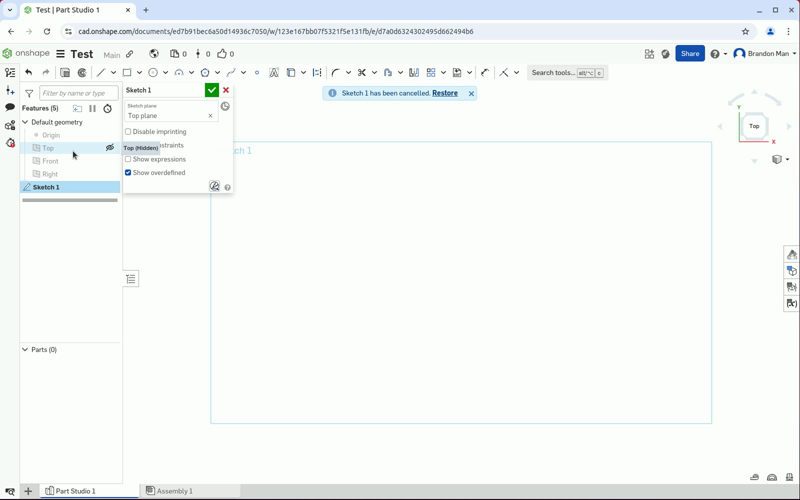
mouse_move(73, 352)
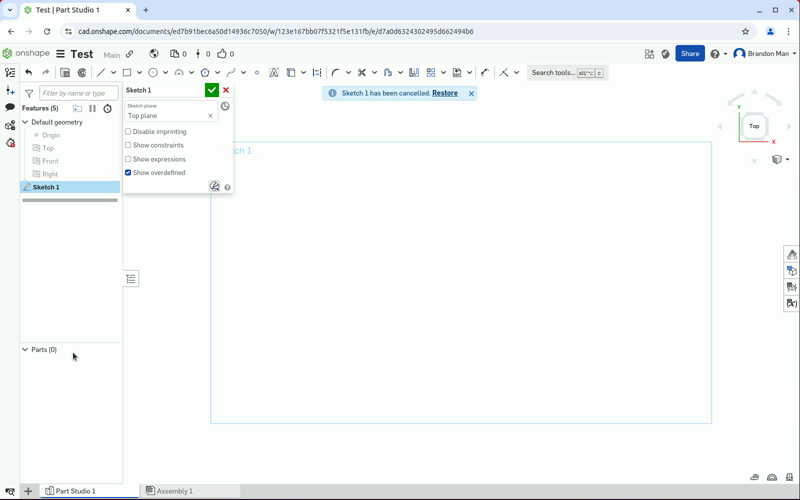
key(y)
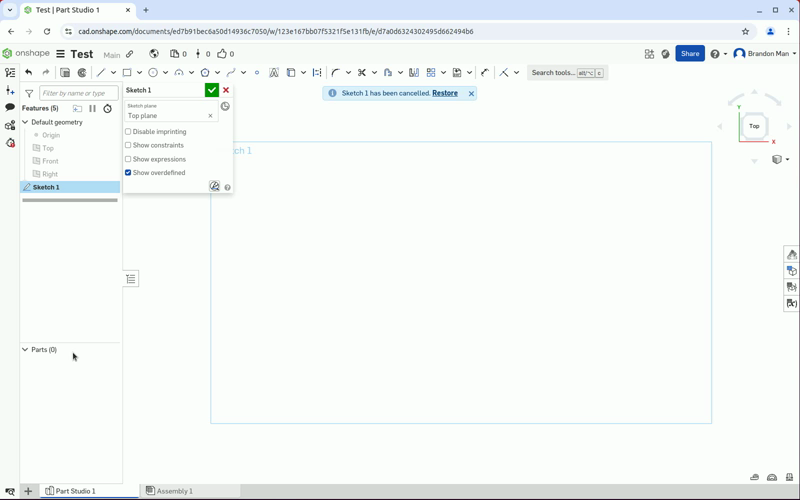
key(c)
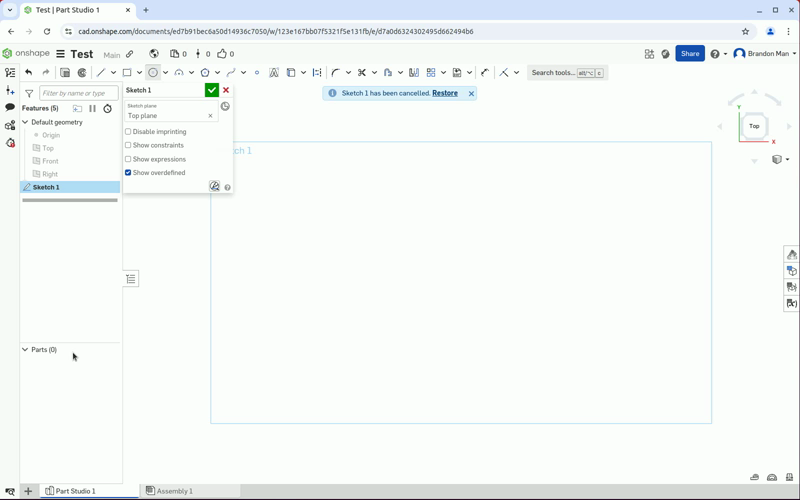
key_down(shift)
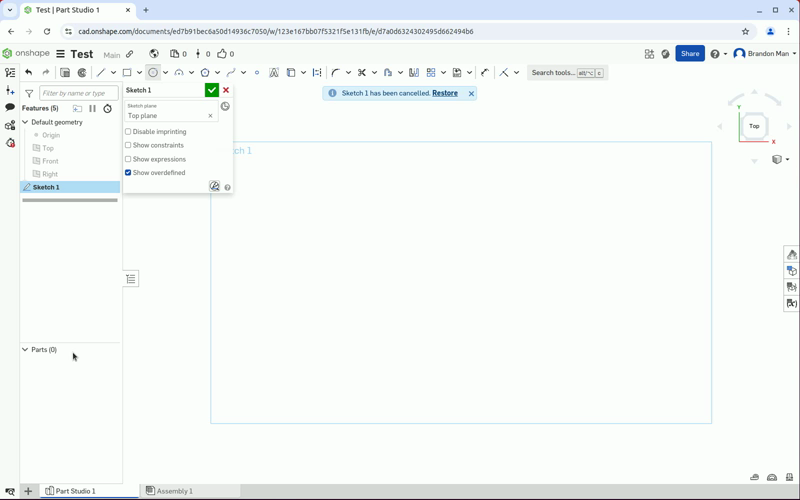
mouse_move(461, 282)
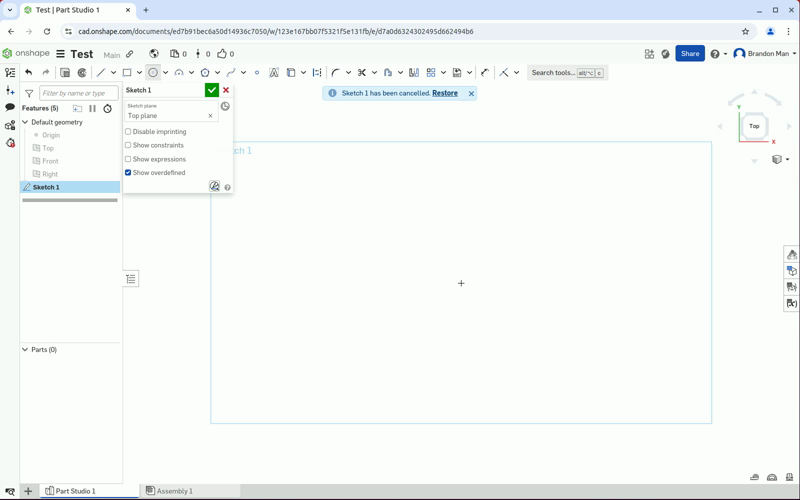
click(461, 282)
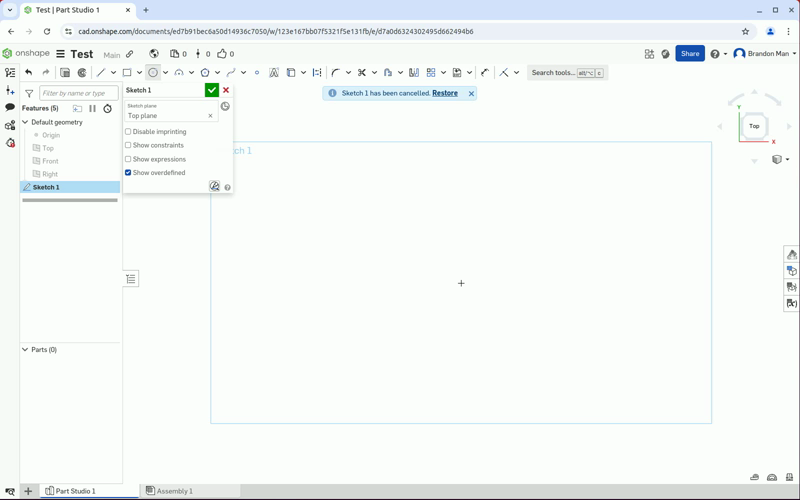
key_up(shift)
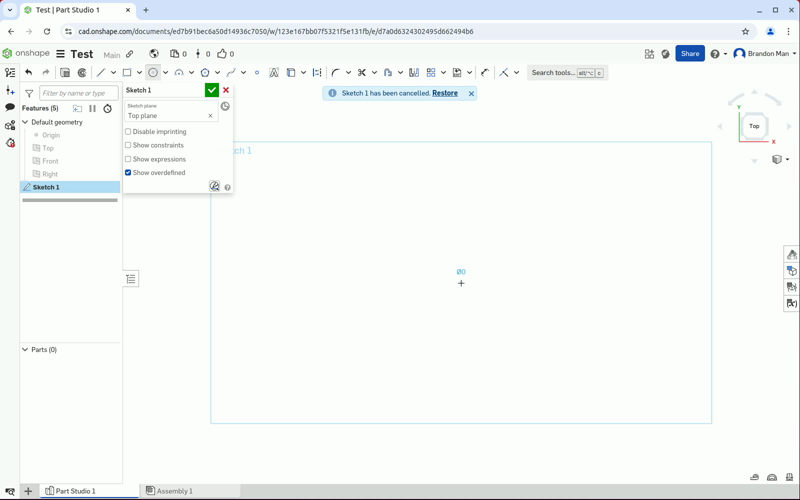
mouse_move(467, 282)
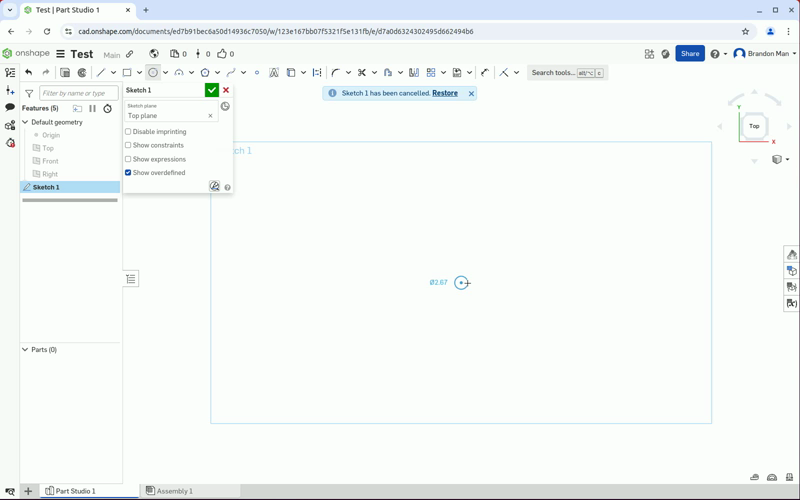
click(467, 282)
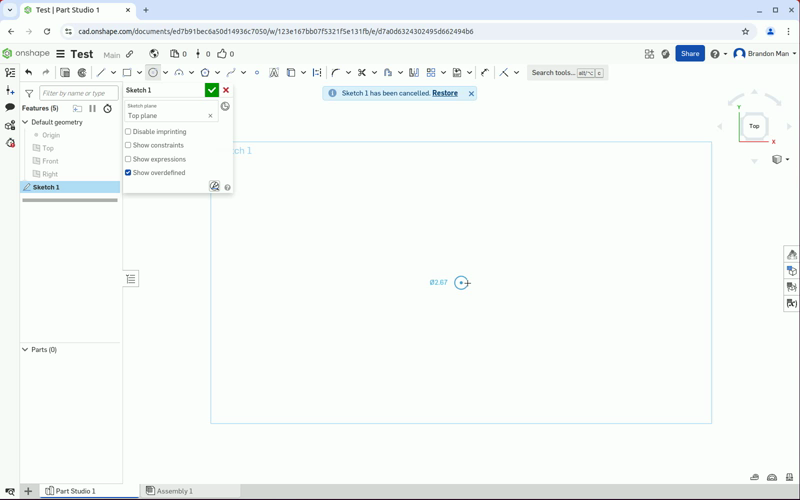
key(esc)
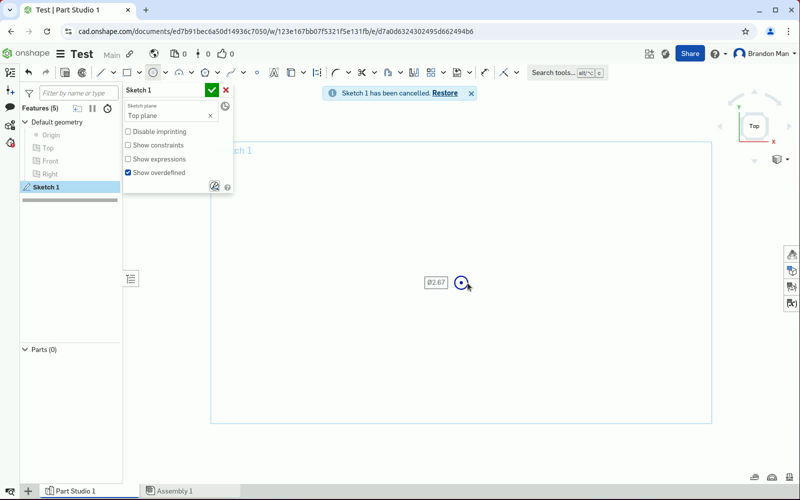
mouse_move(461, 279)
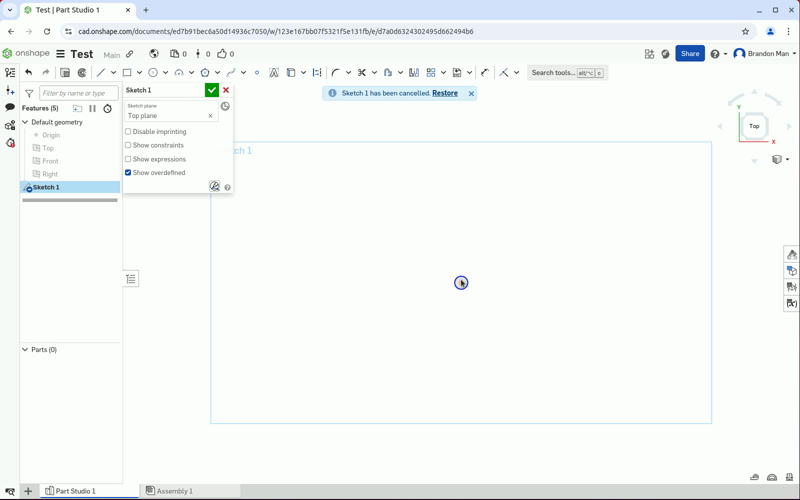
scroll(6)
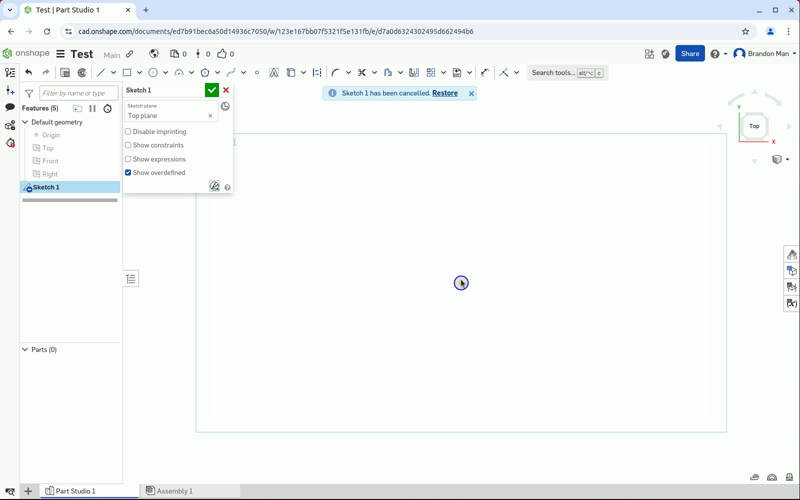
scroll(6)
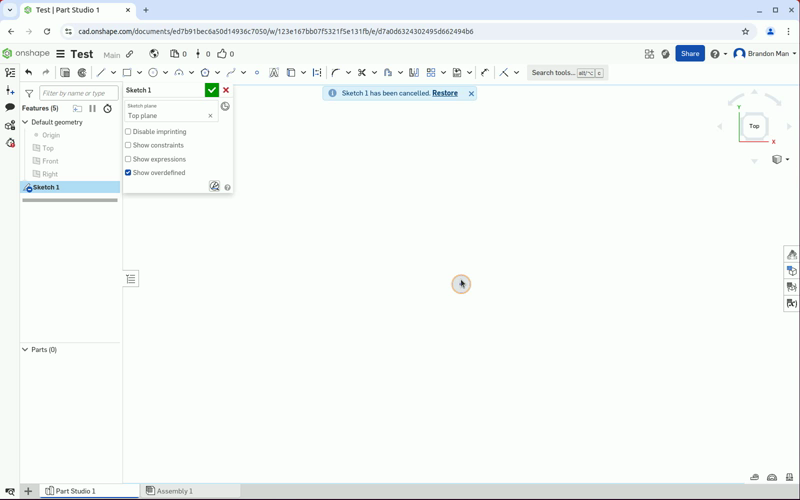
scroll(6)
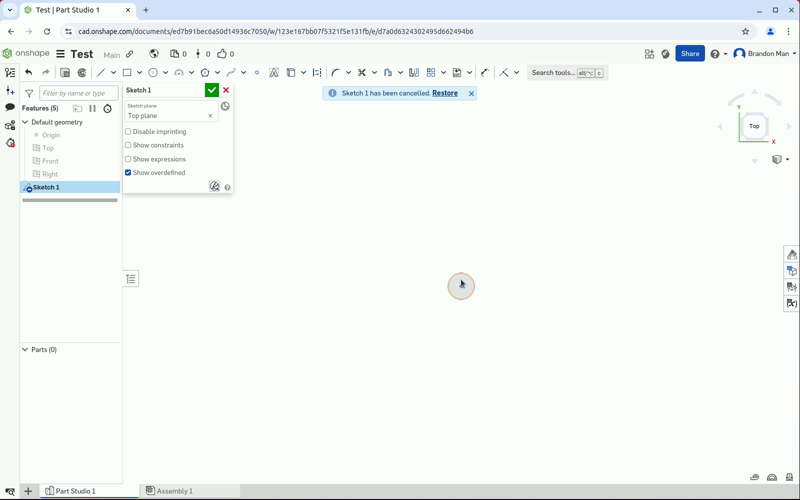
scroll(6)
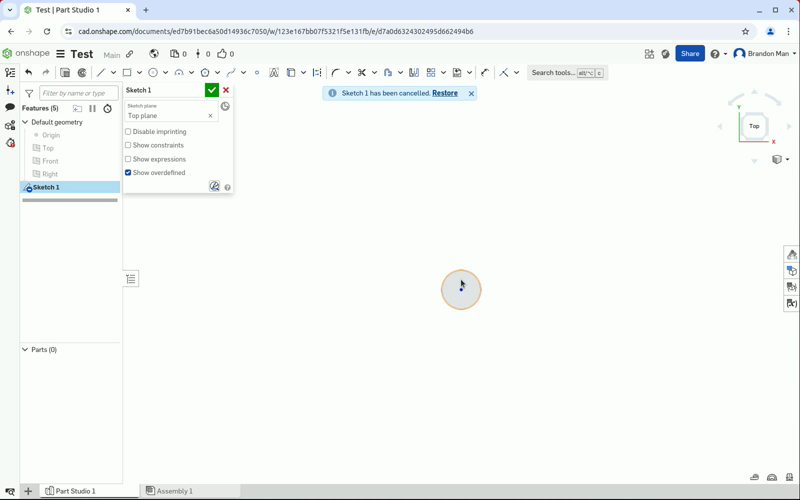
scroll(6)
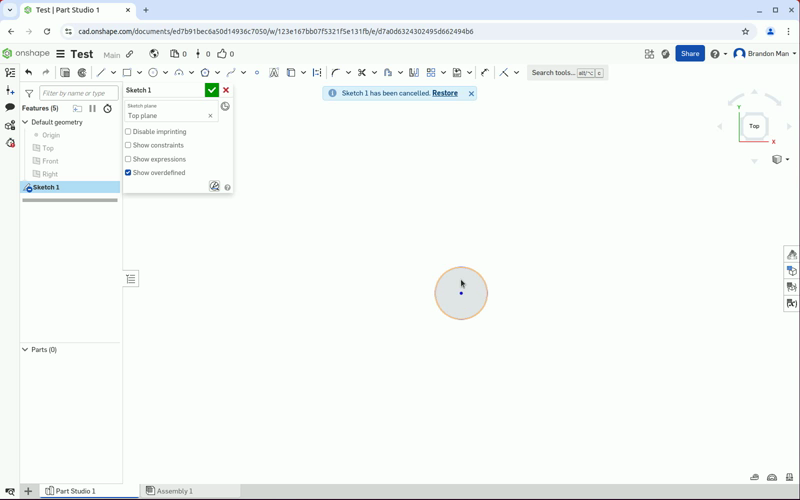
scroll(6)
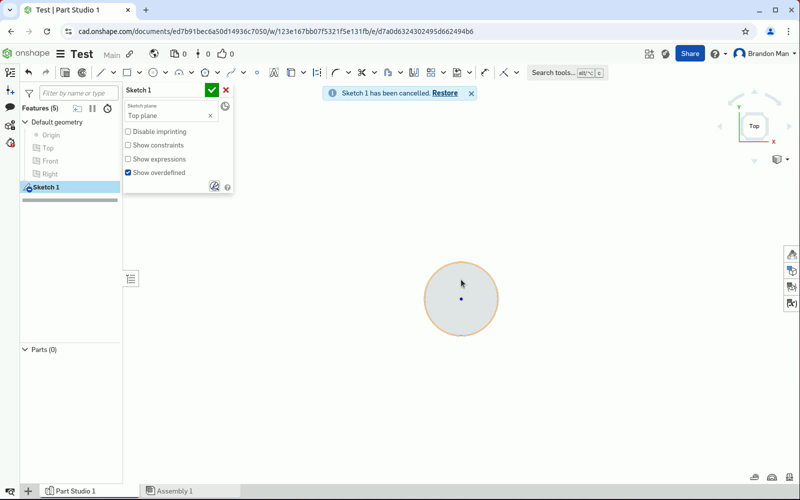
scroll(6)
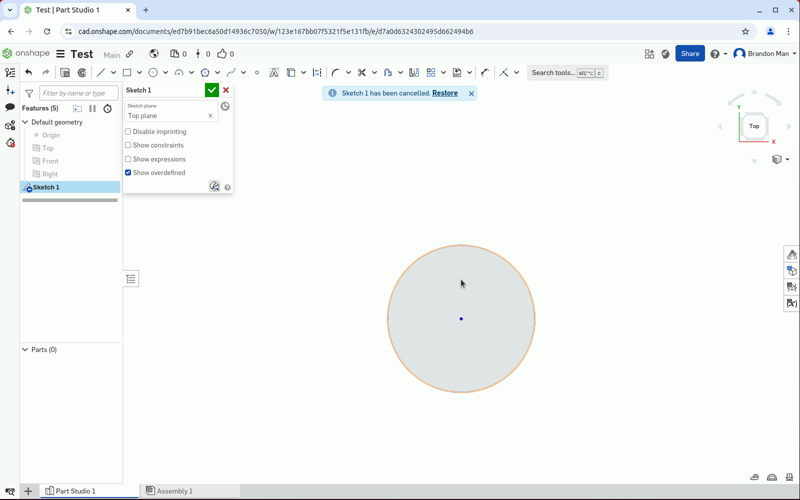
click(461, 279)
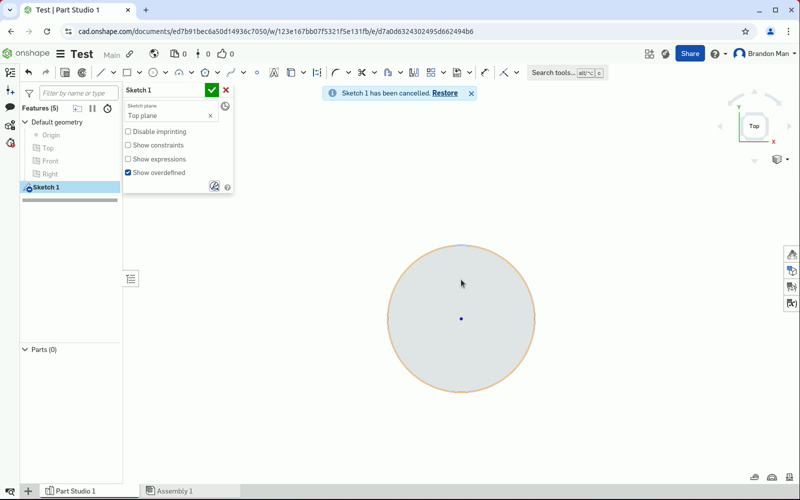
scroll(-6)
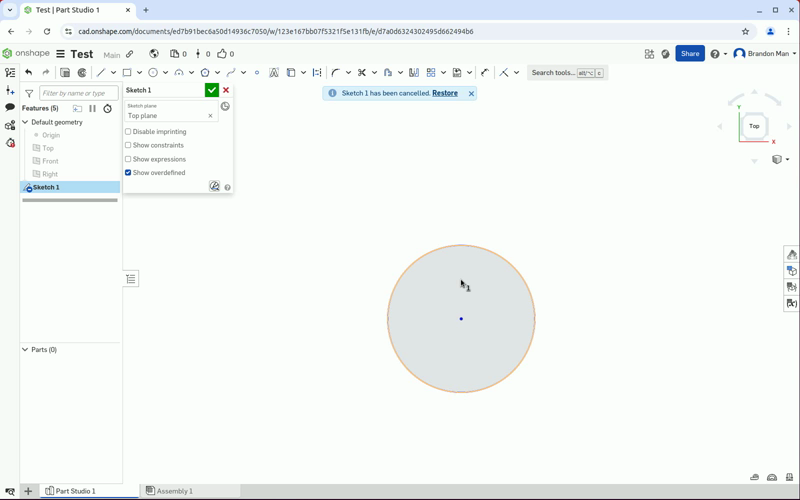
scroll(-6)
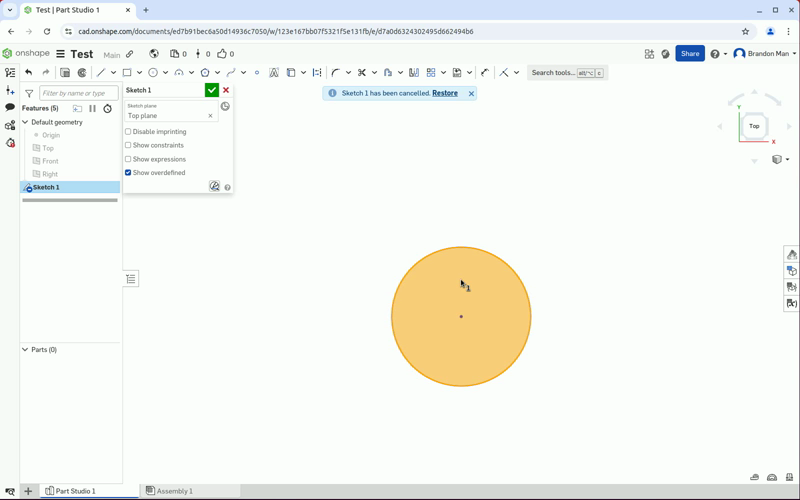
scroll(-6)
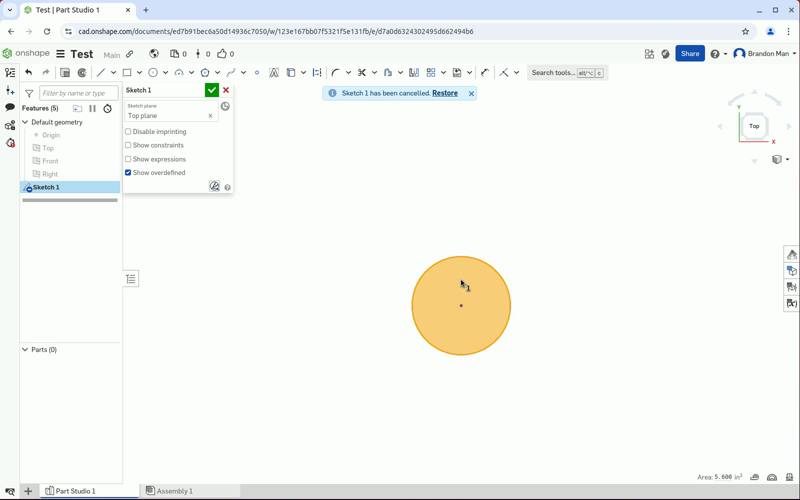
scroll(-6)
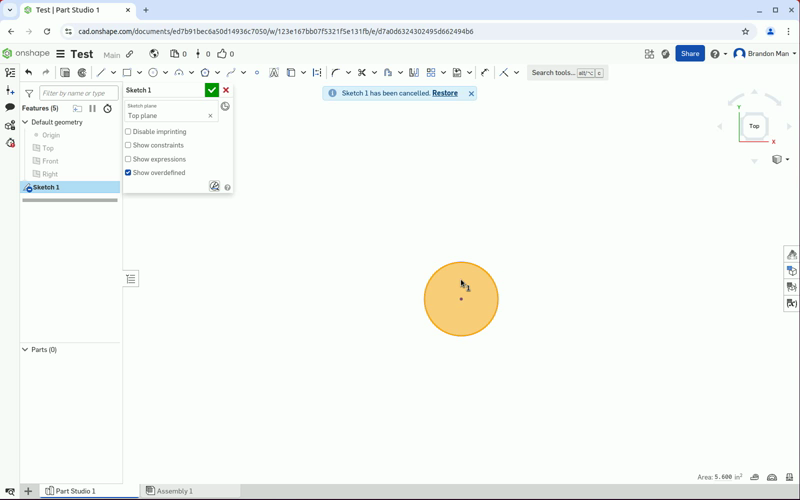
scroll(-6)
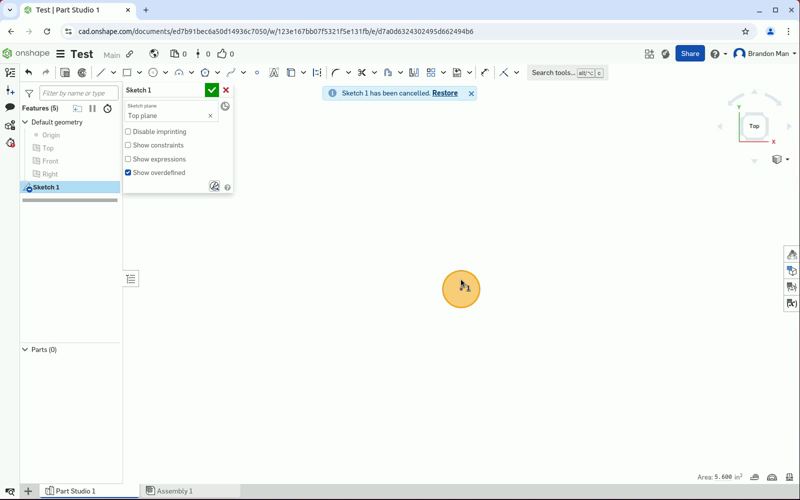
scroll(-6)
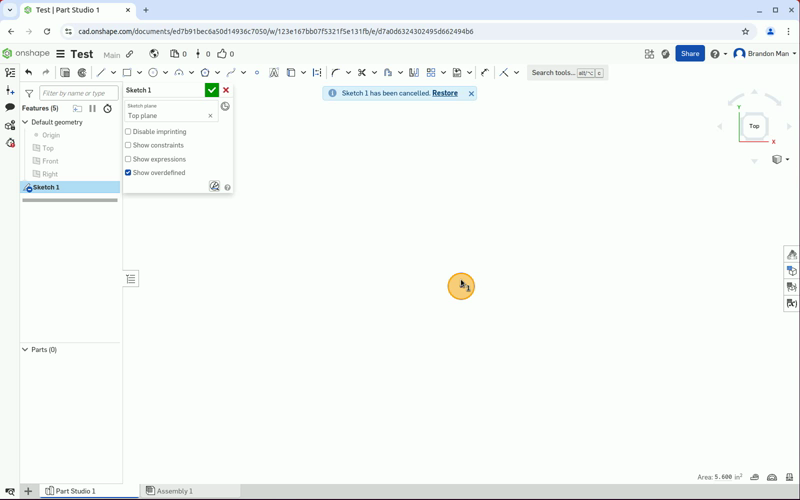
scroll(-6)
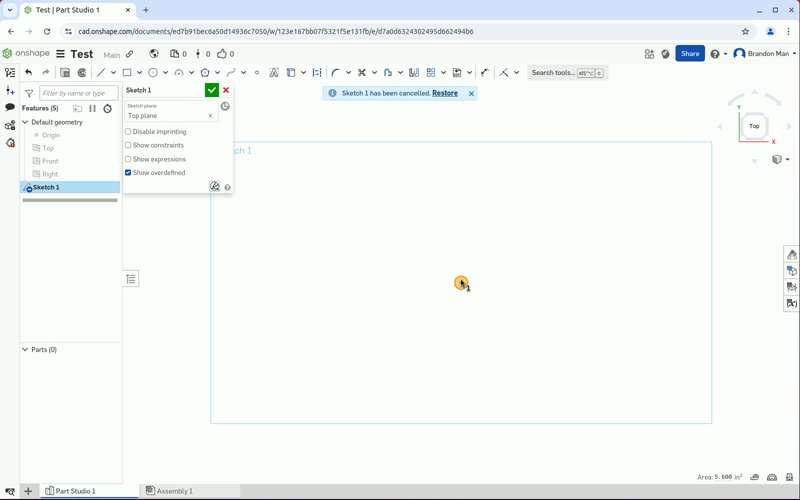
mouse_move(73, 352)
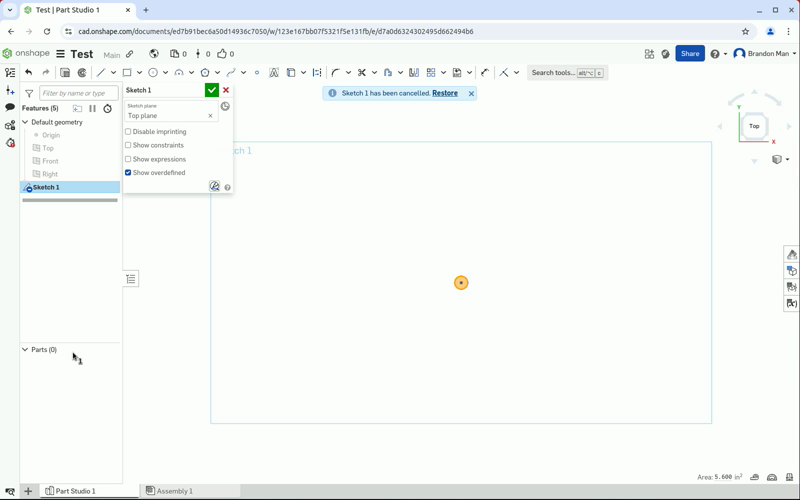
key(shift+y)
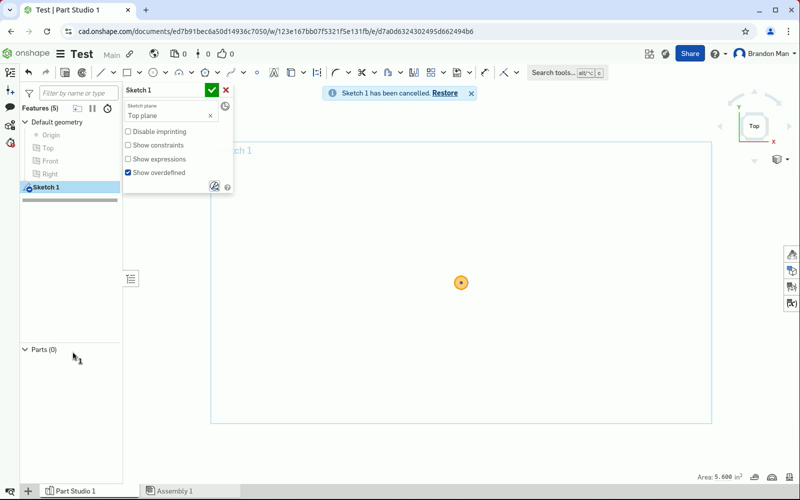
key(shift+e)
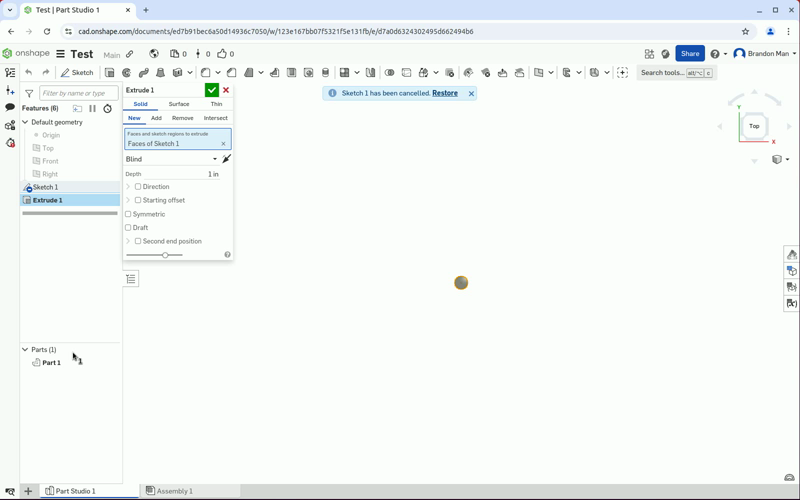
mouse_move(143, 106)
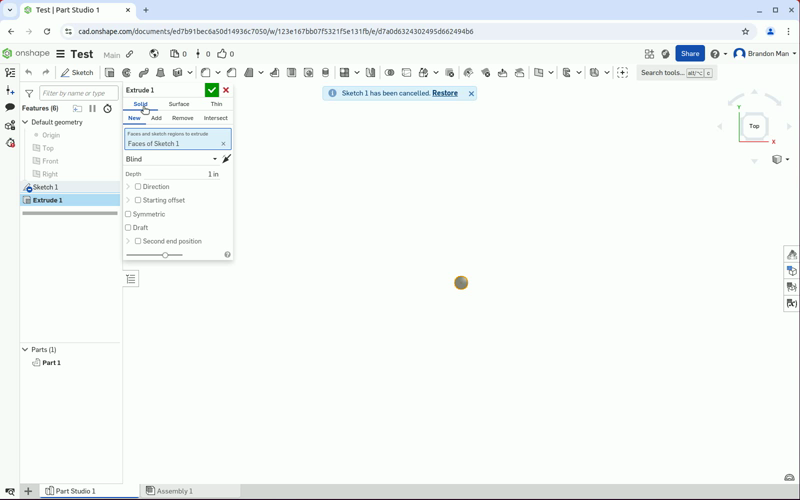
click(143, 106)
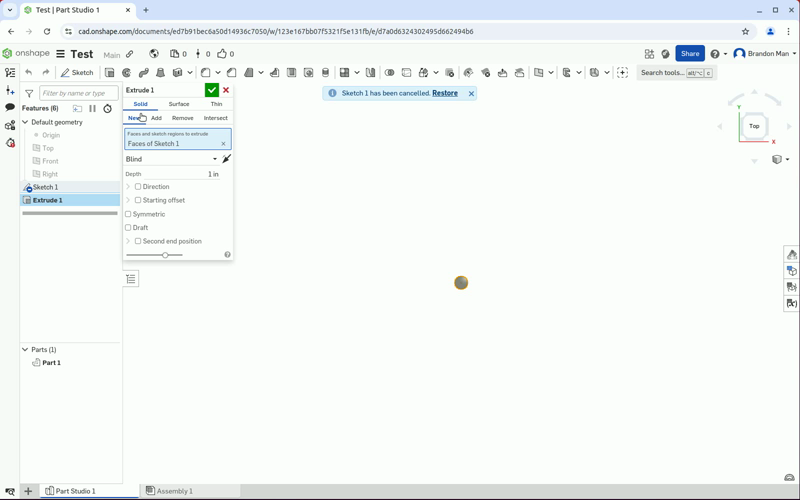
mouse_move(137, 120)
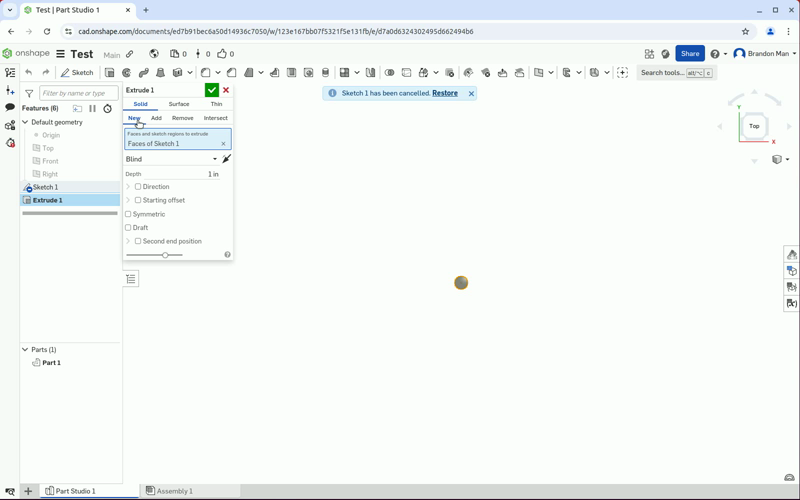
click(137, 120)
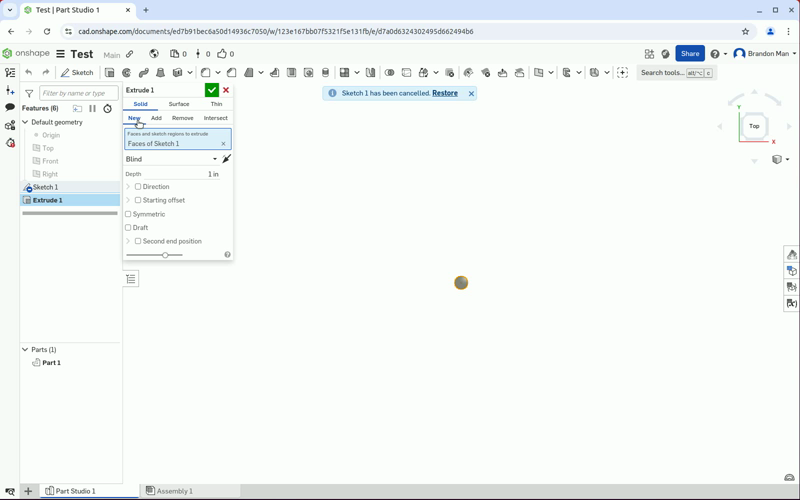
key(tab, 4)
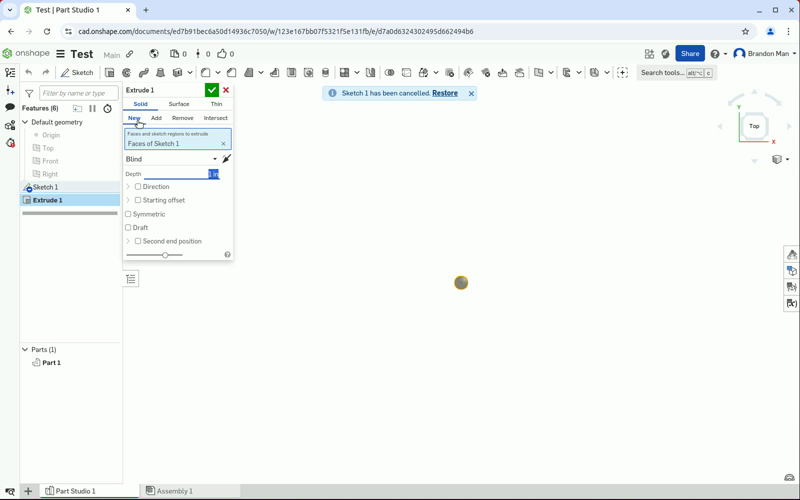
text(23.108)
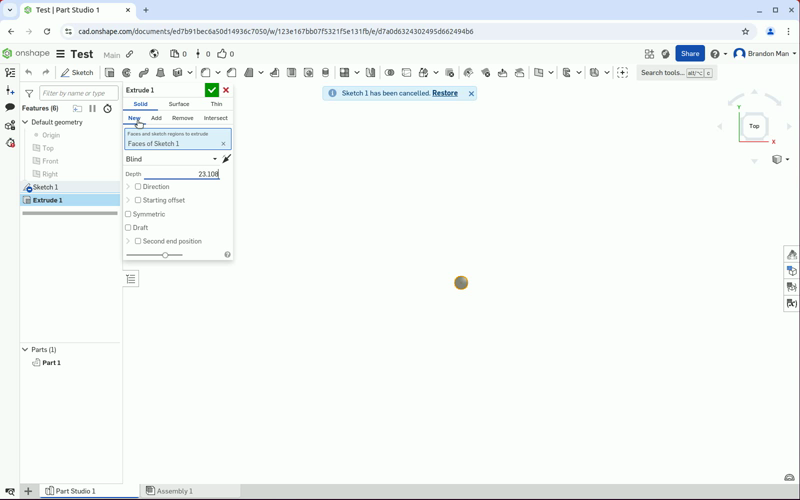
key(enter)
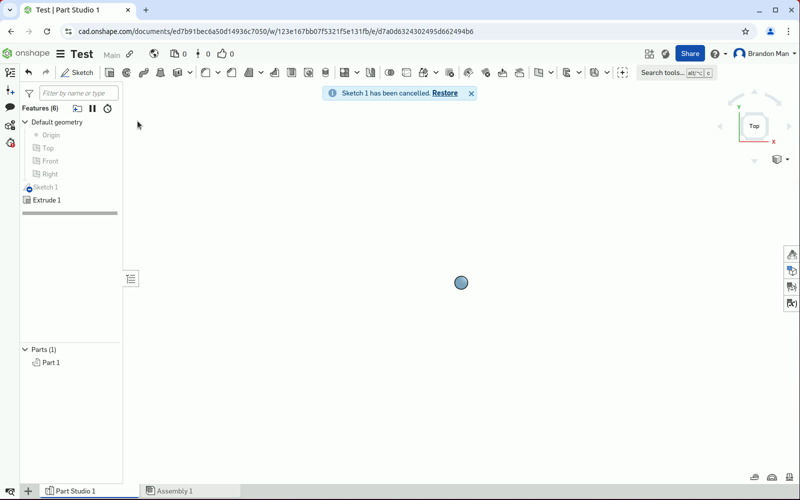
key(shift+h)
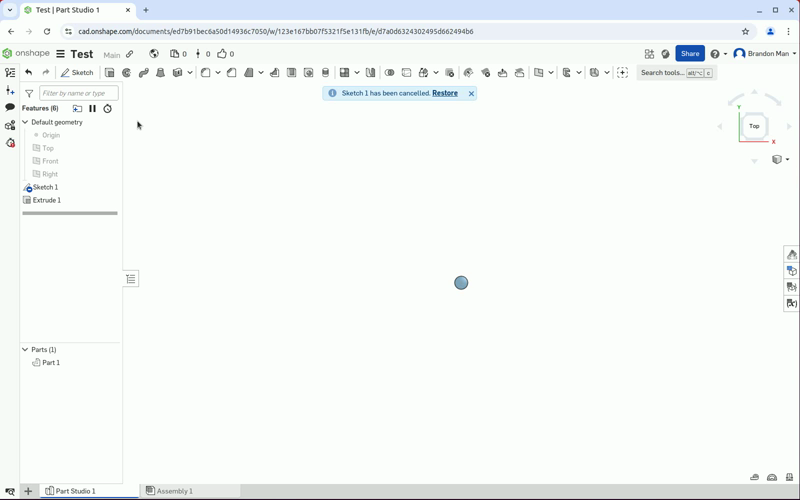
key(shift+h)
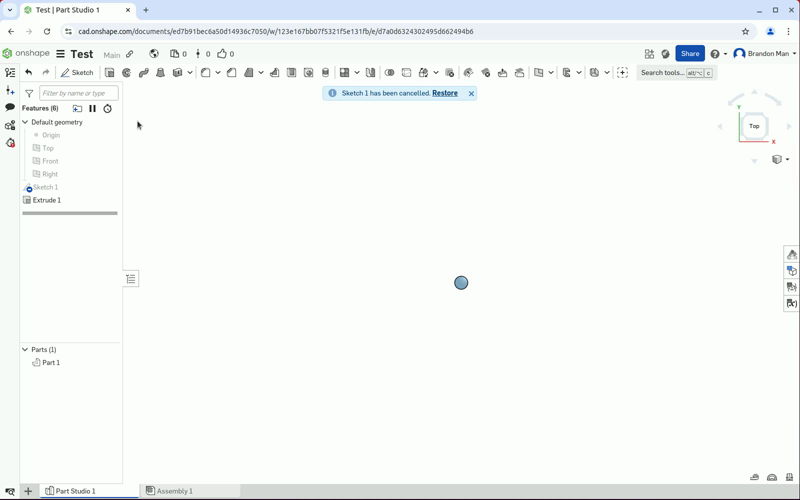
mouse_move(73, 189)
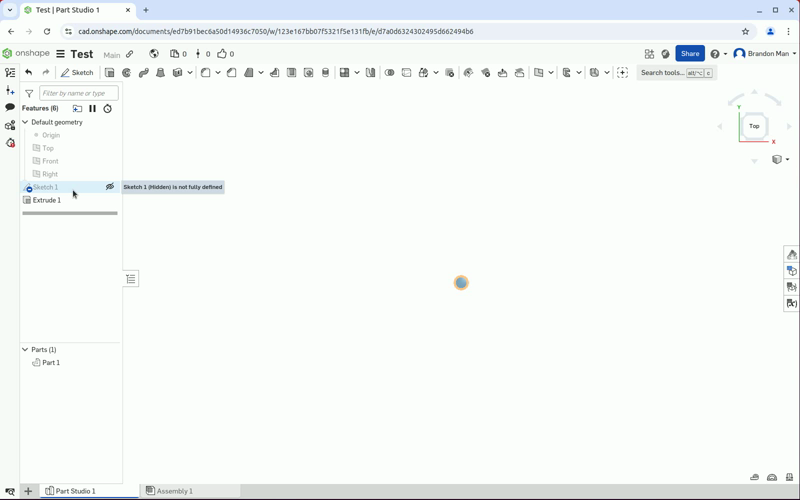
click(73, 189)
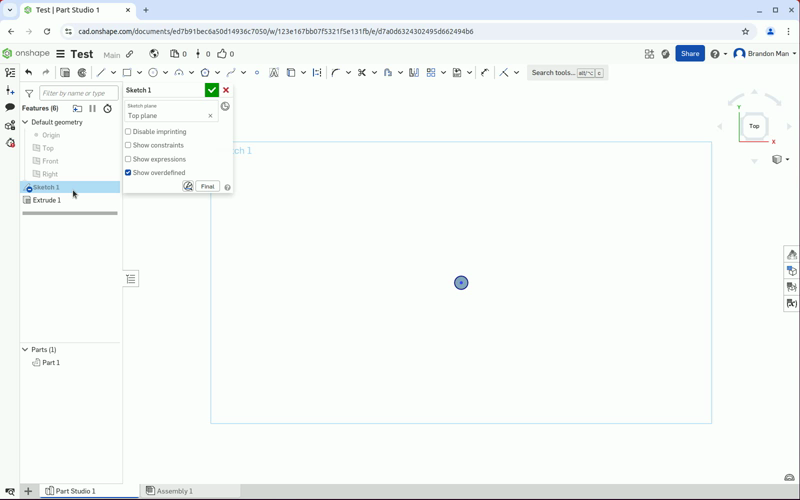
mouse_move(229, 92)
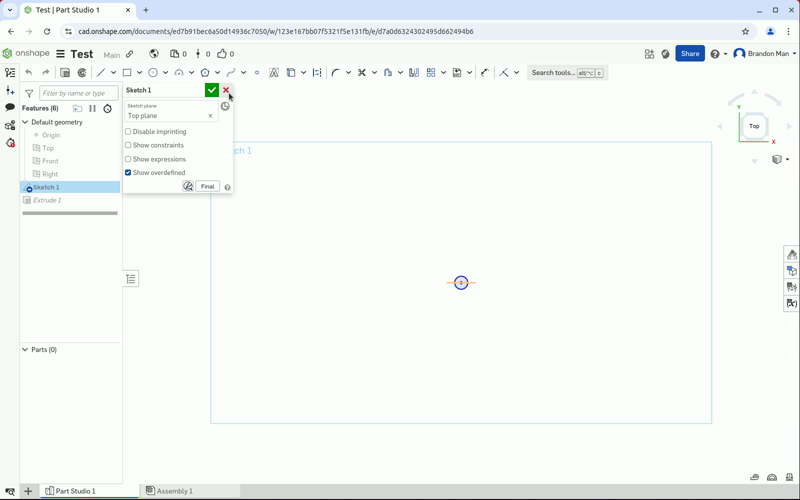
click(229, 92)
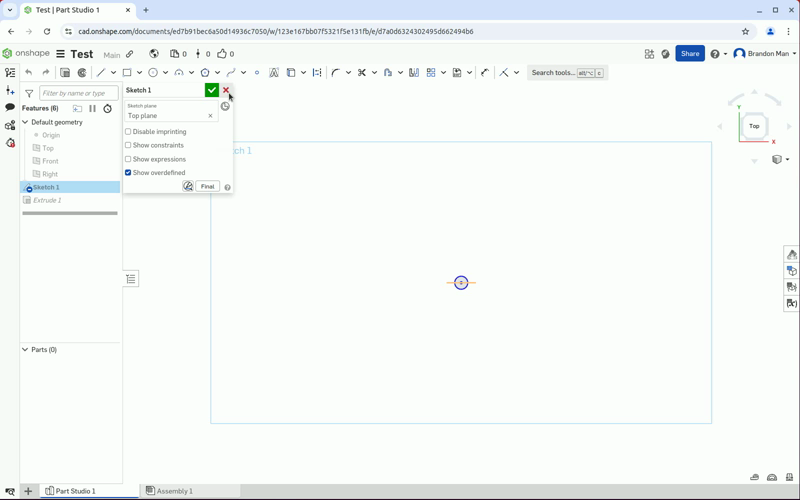
key(shift+s)
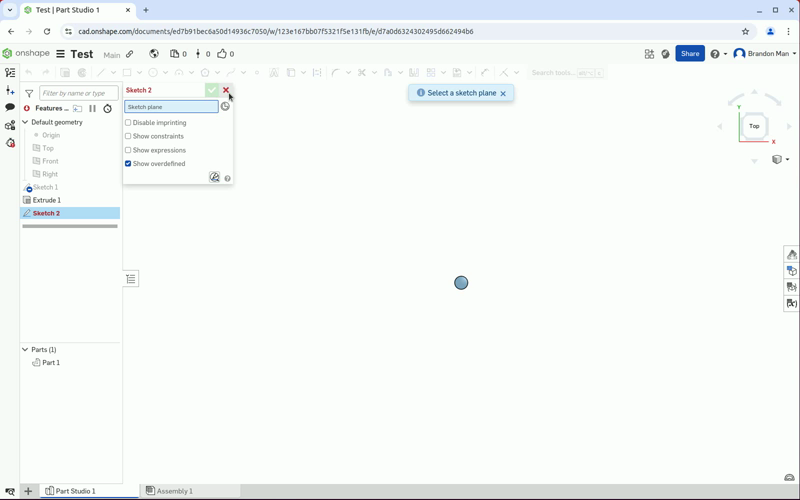
mouse_move(73, 150)
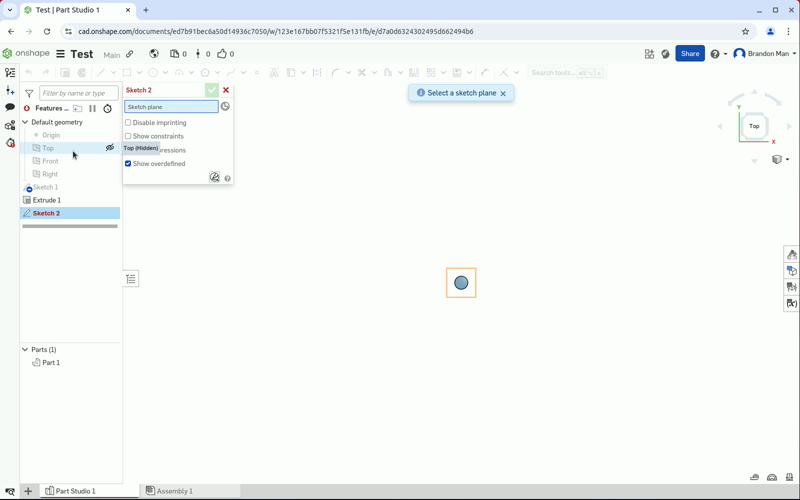
click(73, 150)
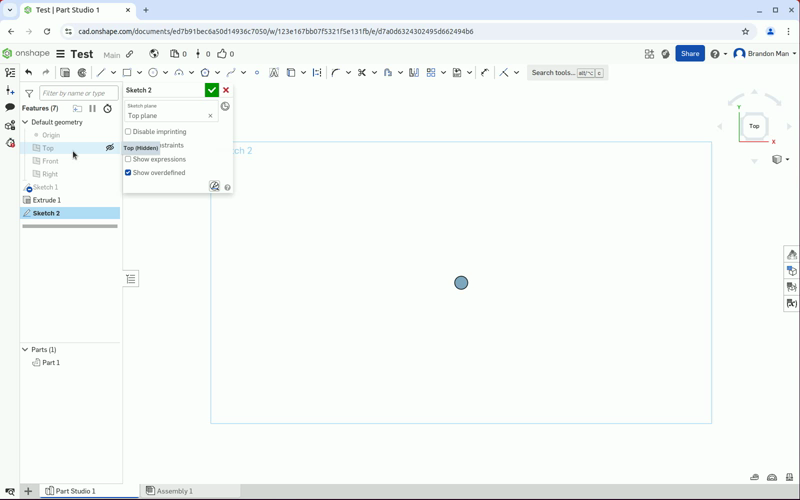
mouse_move(73, 352)
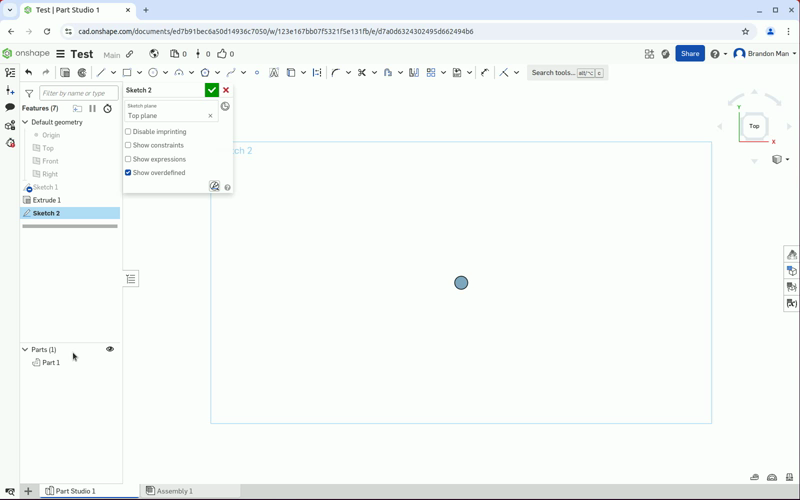
key(y)
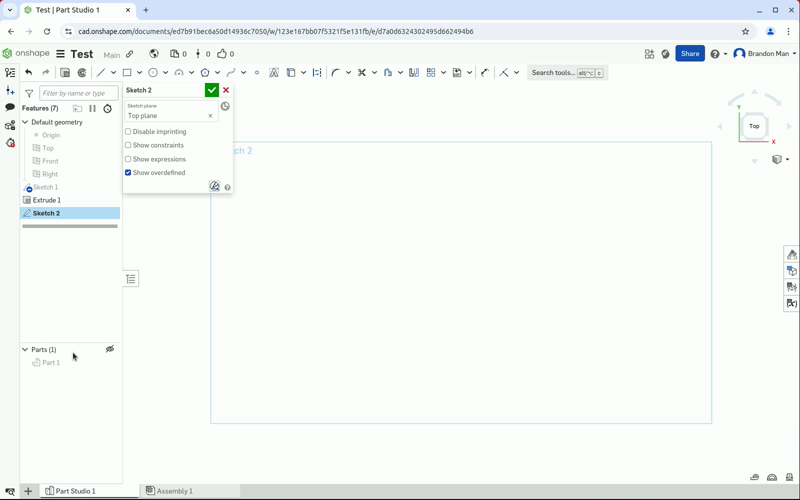
key(c)
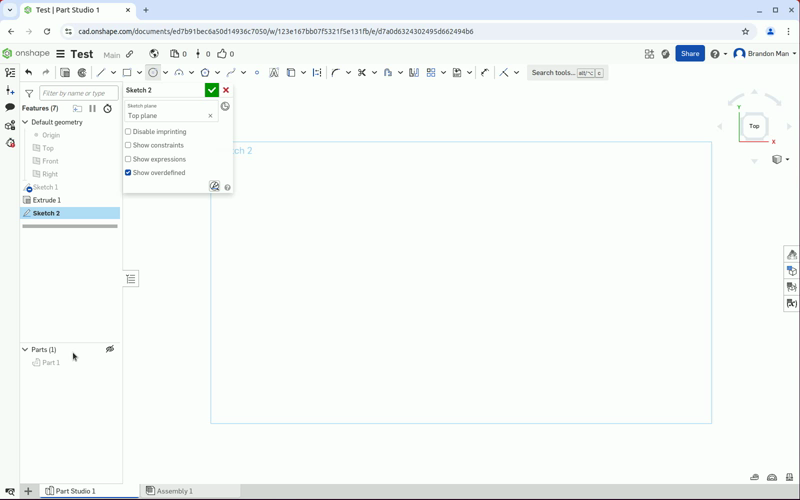
key_down(shift)
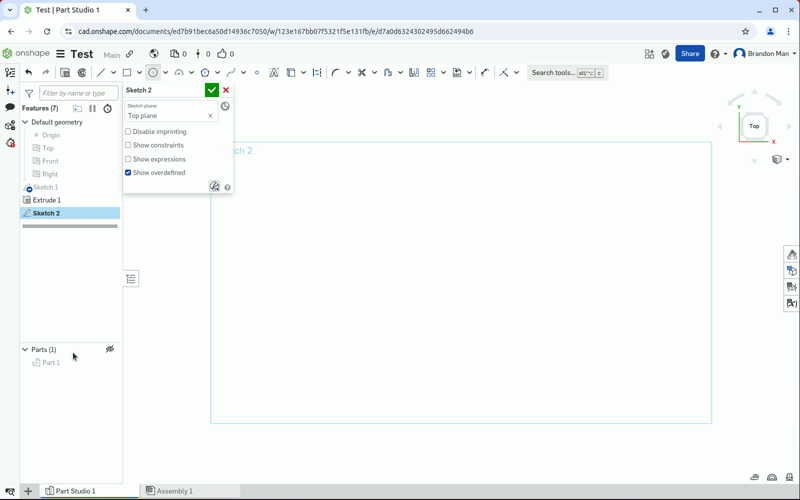
mouse_move(461, 282)
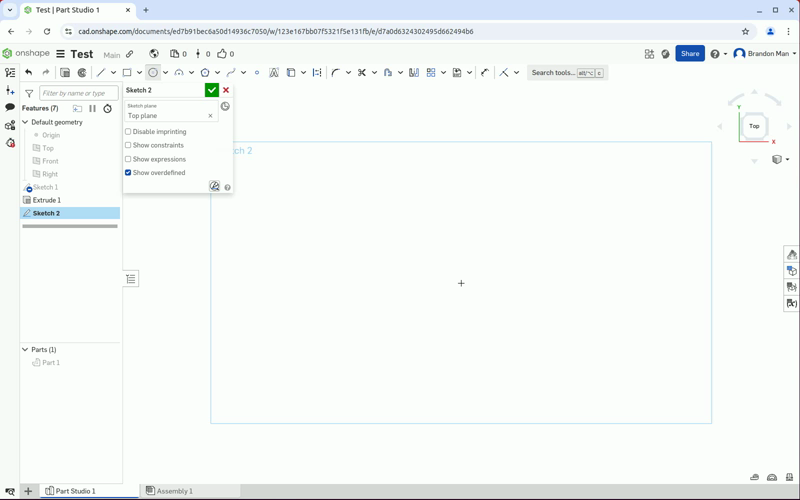
click(461, 282)
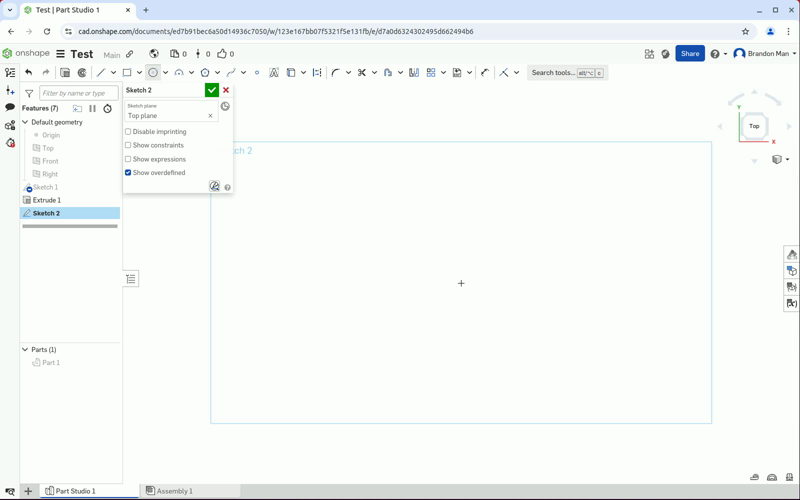
key_up(shift)
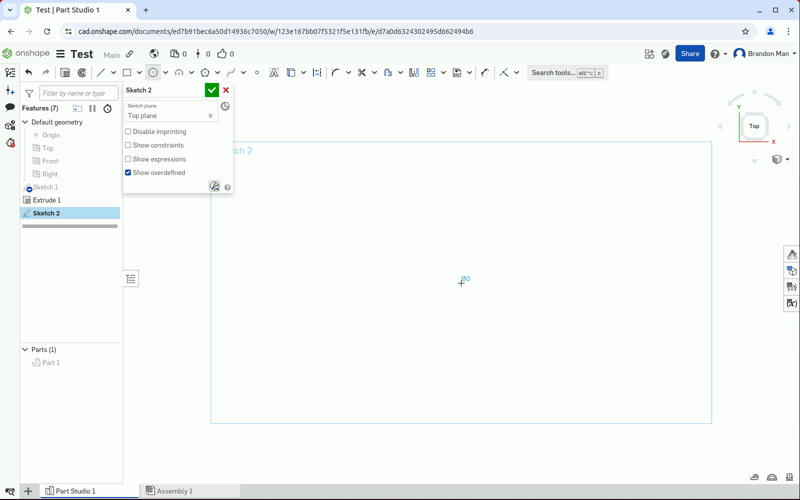
mouse_move(468, 282)
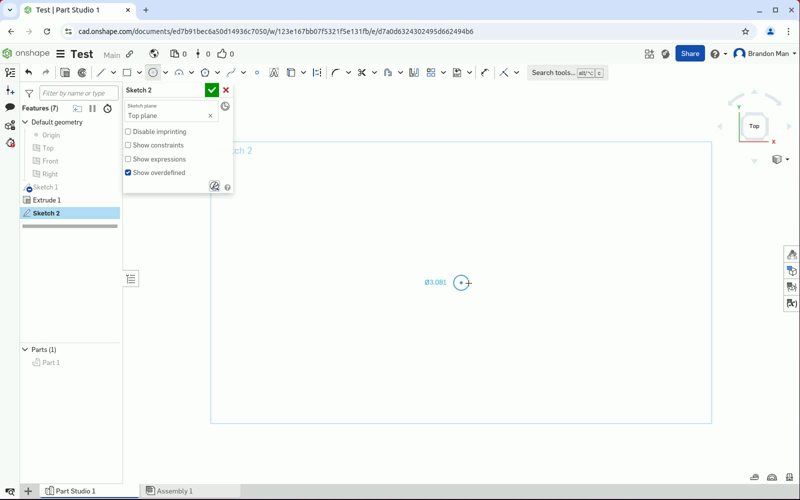
click(468, 282)
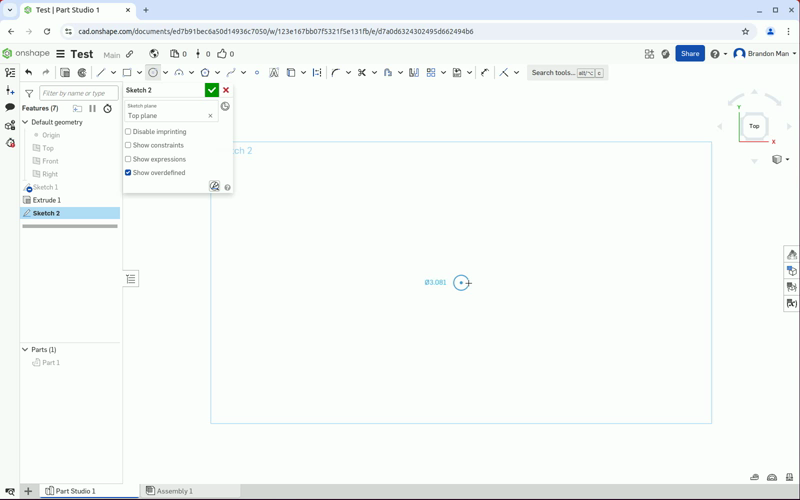
key(esc)
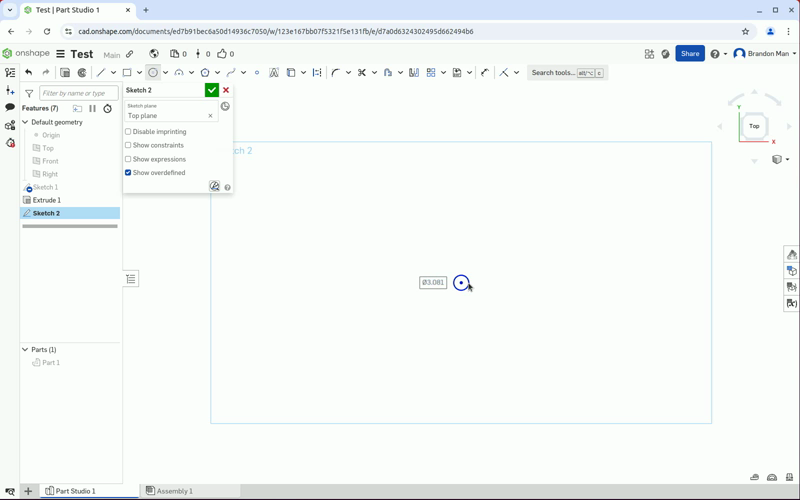
key(c)
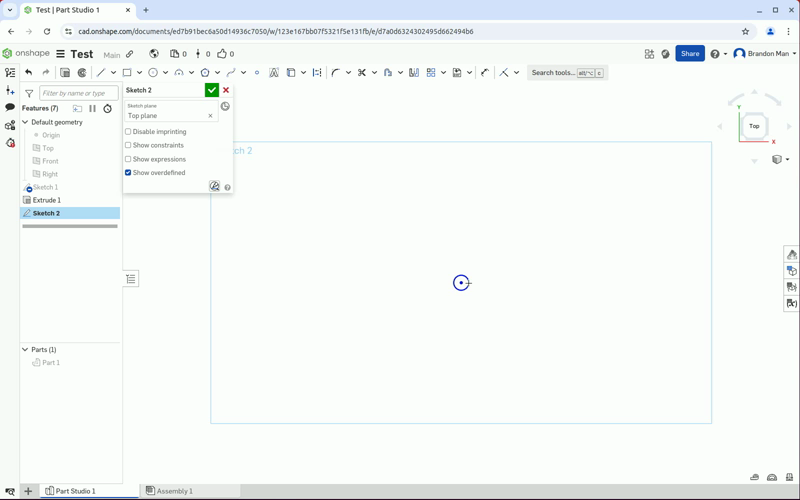
key_down(shift)
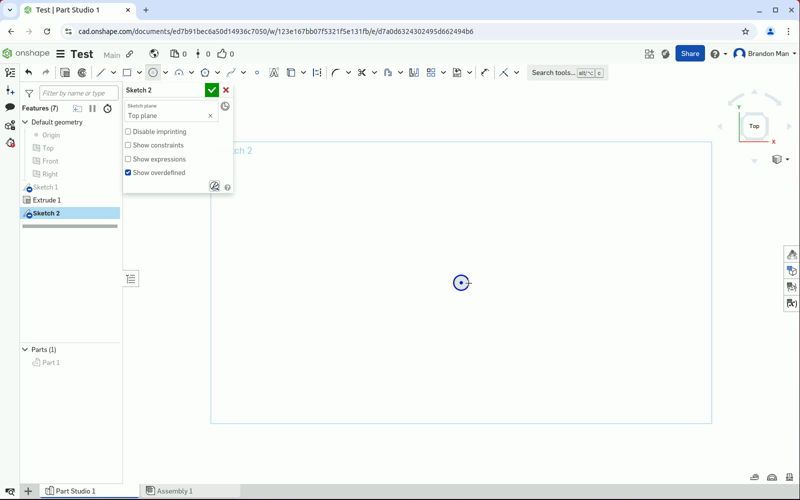
mouse_move(461, 282)
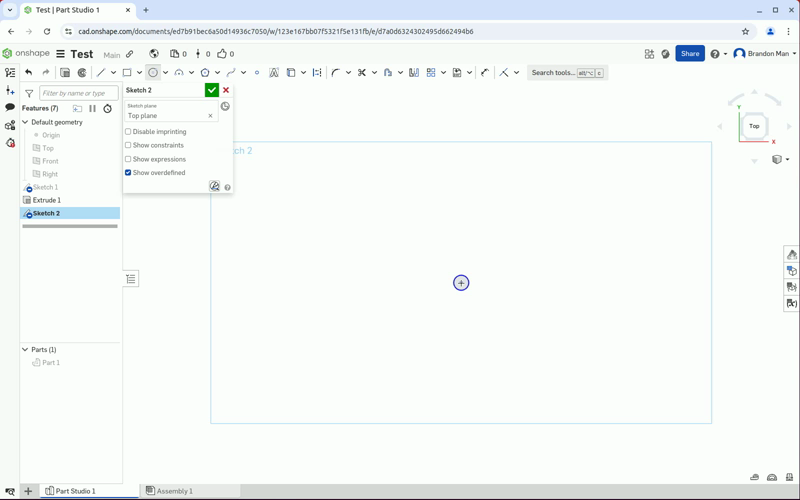
click(461, 282)
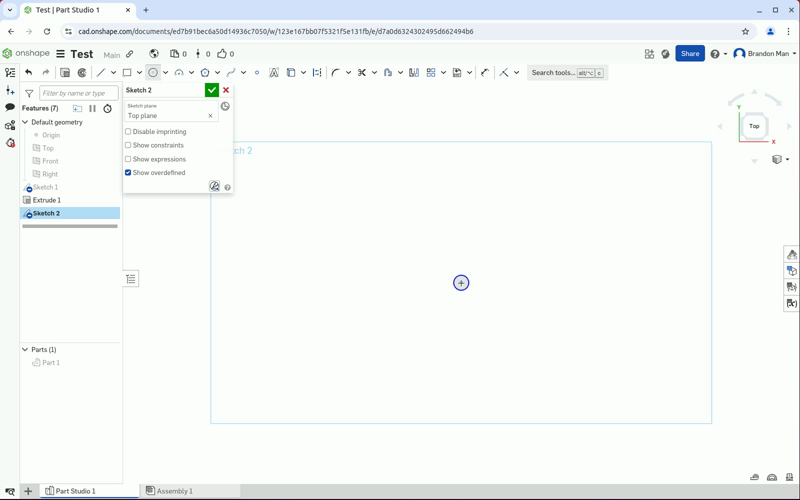
key_up(shift)
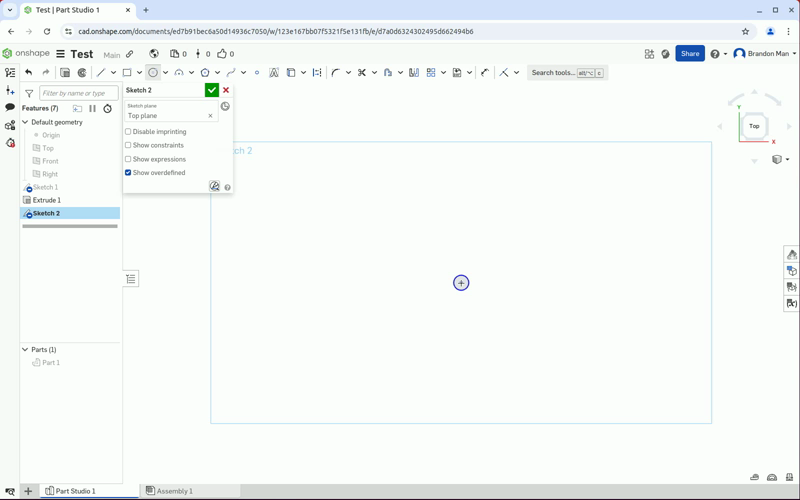
mouse_move(467, 282)
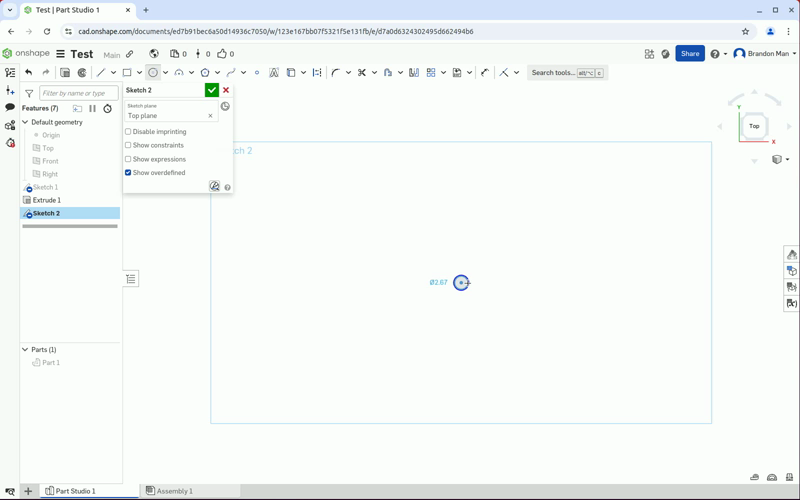
scroll(6)
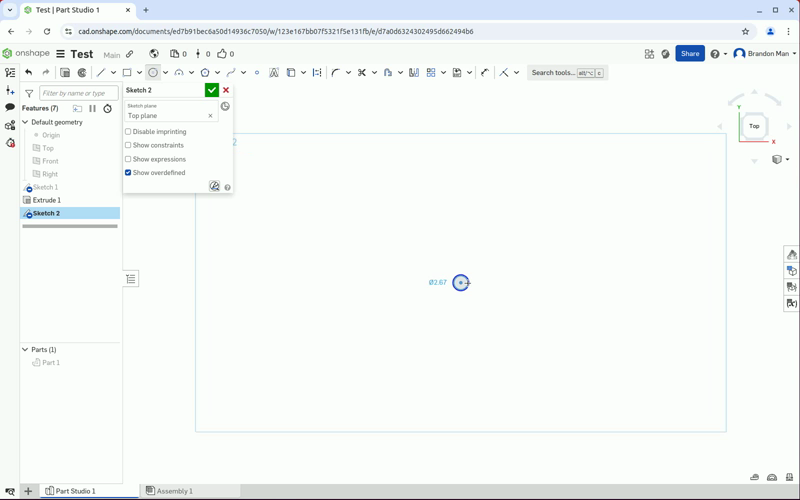
scroll(6)
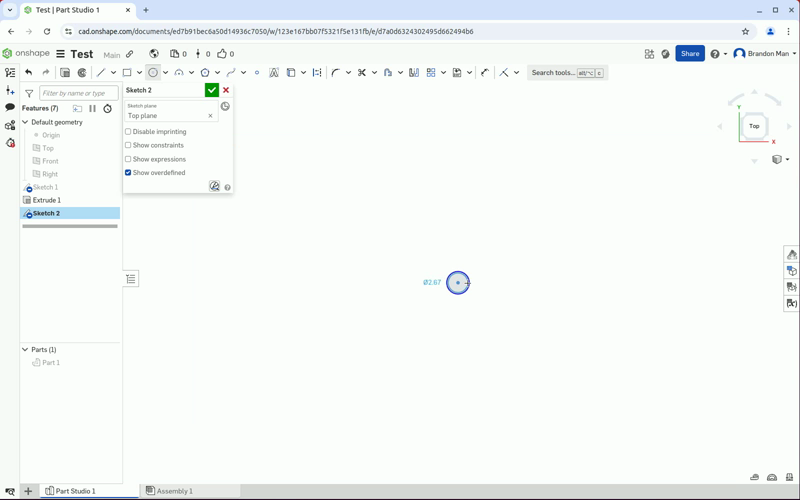
scroll(6)
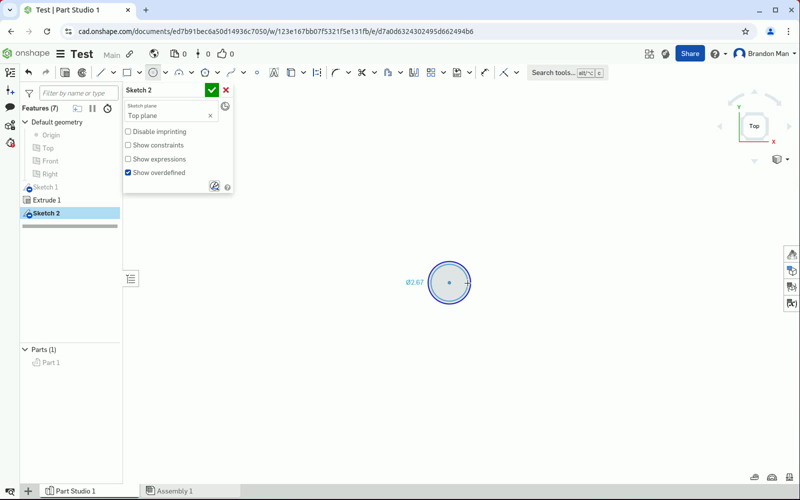
scroll(6)
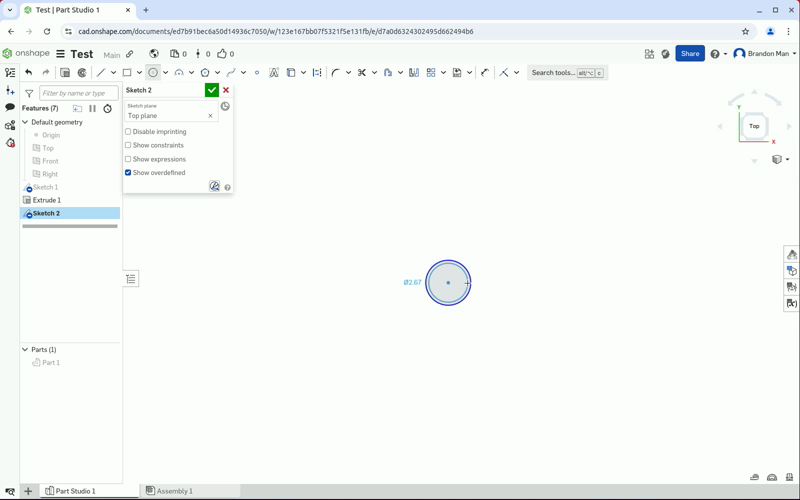
scroll(6)
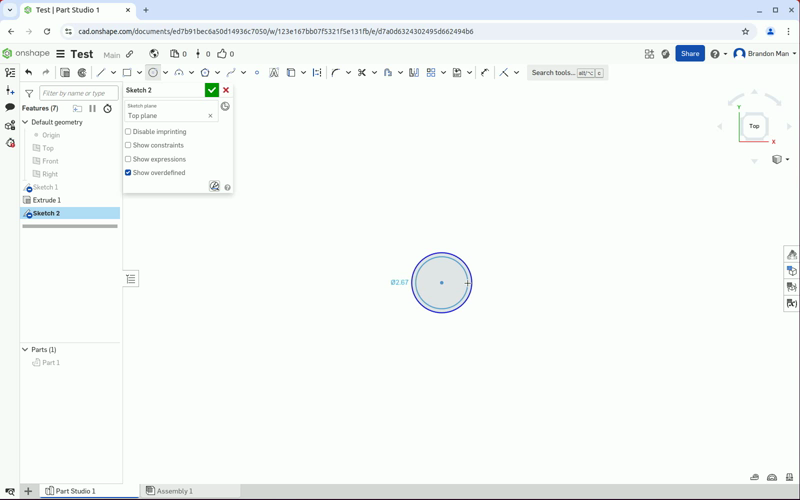
scroll(6)
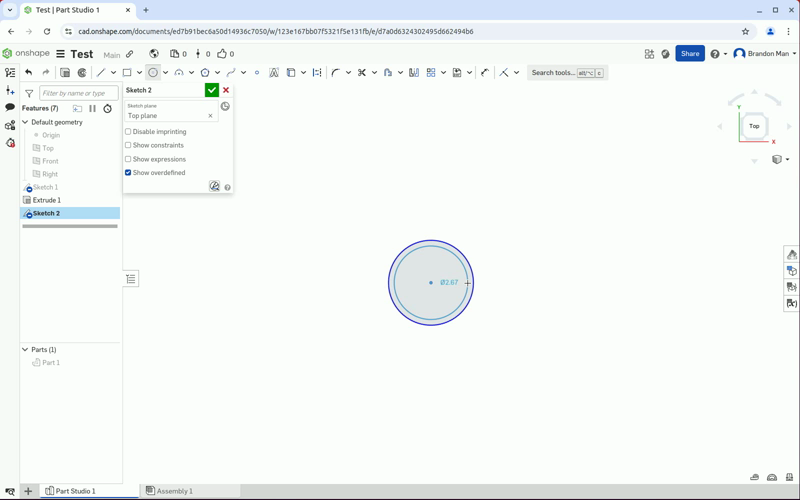
scroll(6)
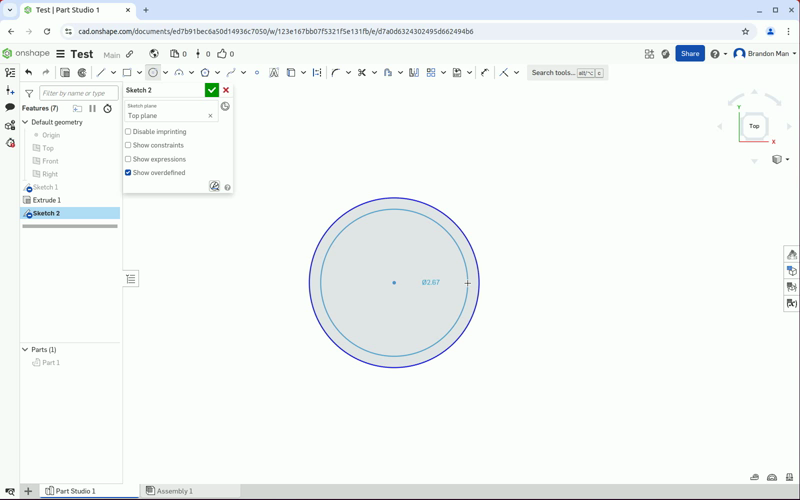
click(467, 282)
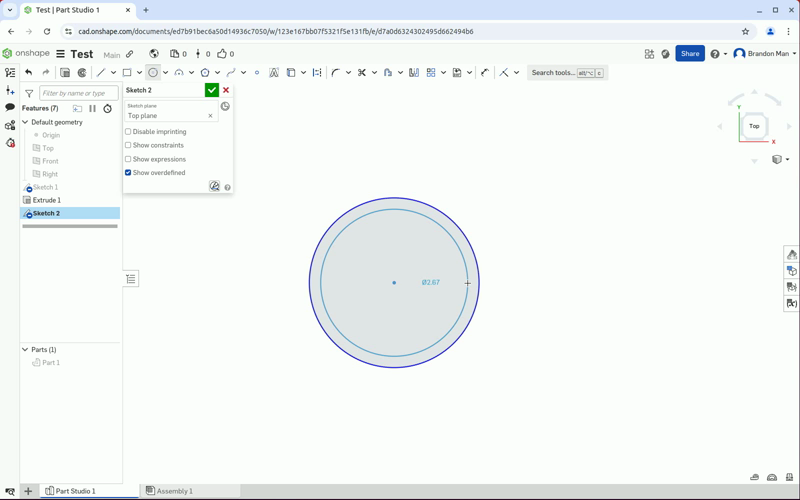
scroll(-6)
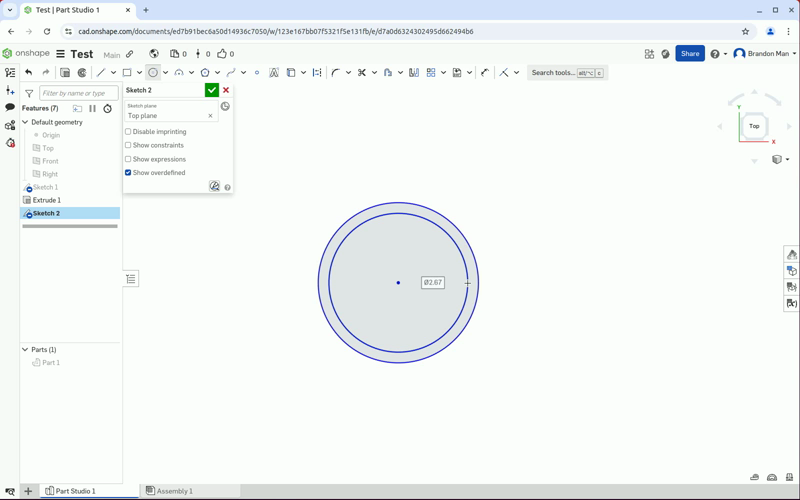
scroll(-6)
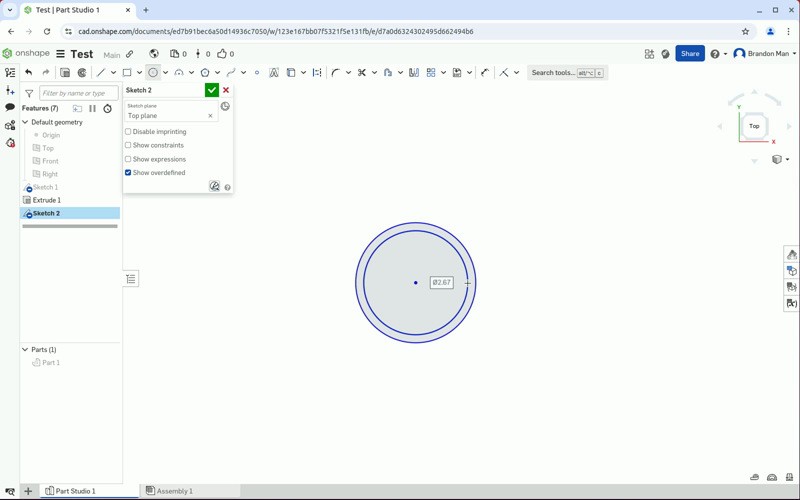
scroll(-6)
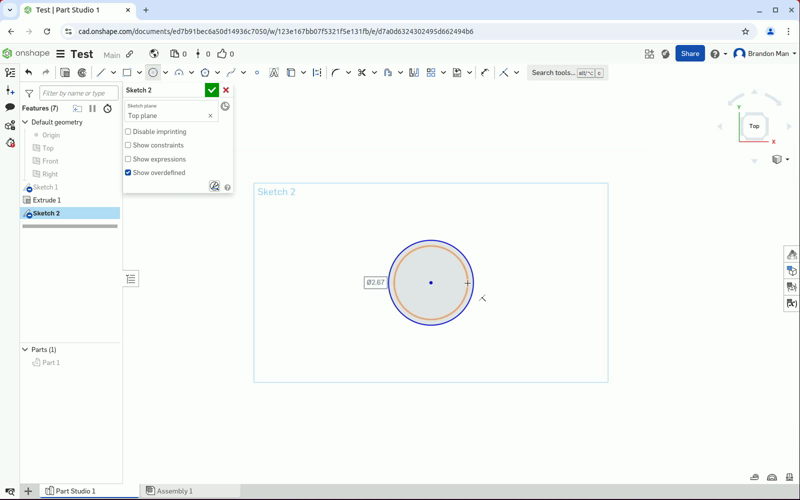
scroll(-6)
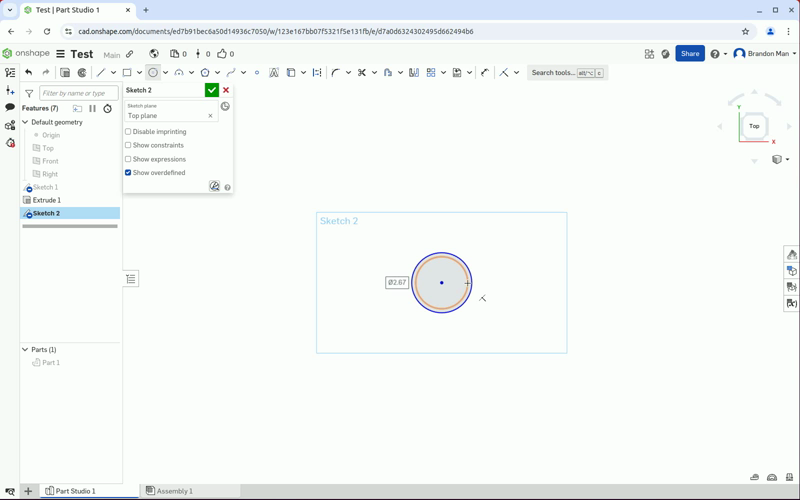
scroll(-6)
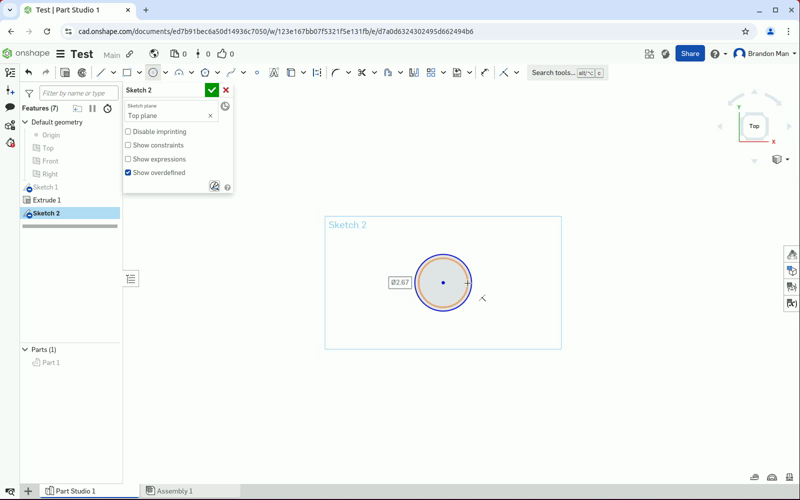
scroll(-6)
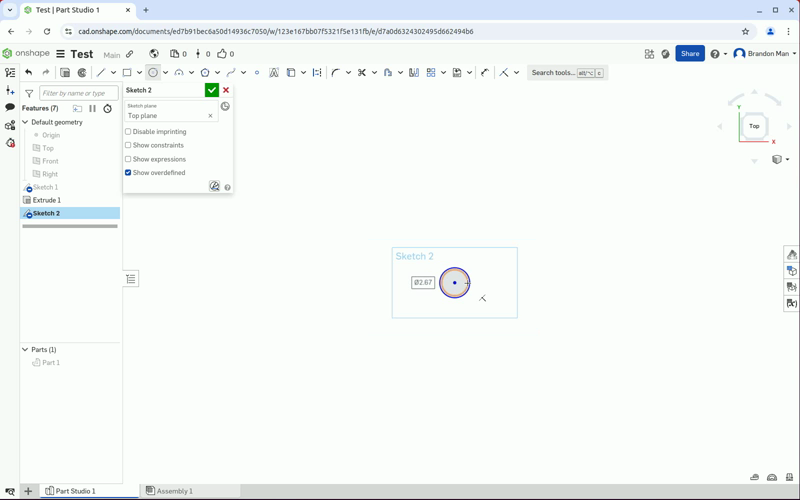
scroll(-6)
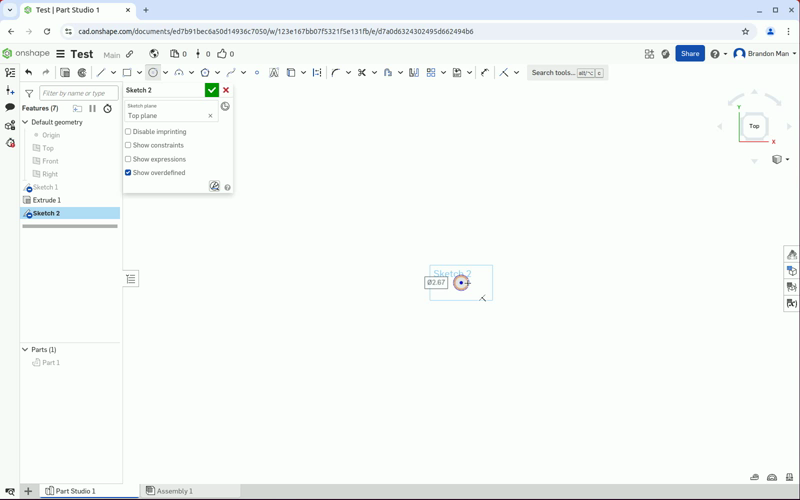
key(esc)
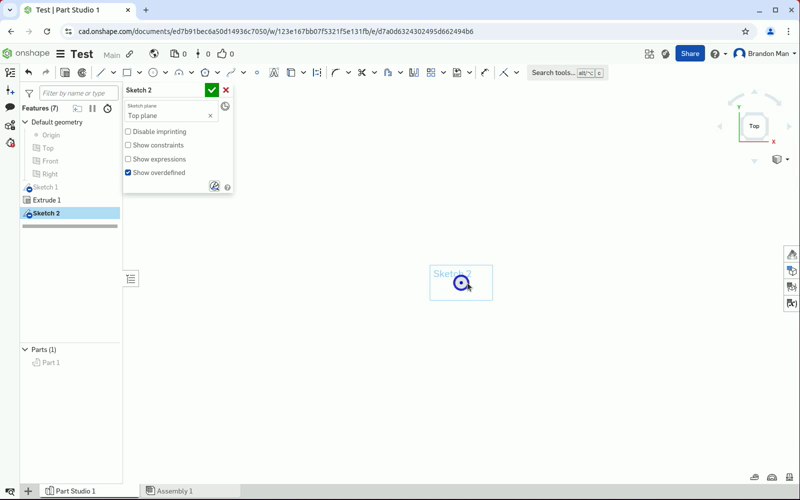
mouse_move(468, 283)
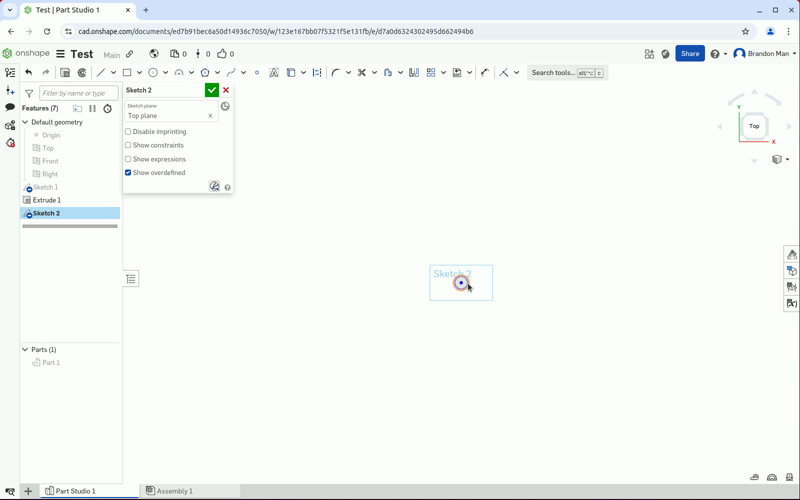
scroll(6)
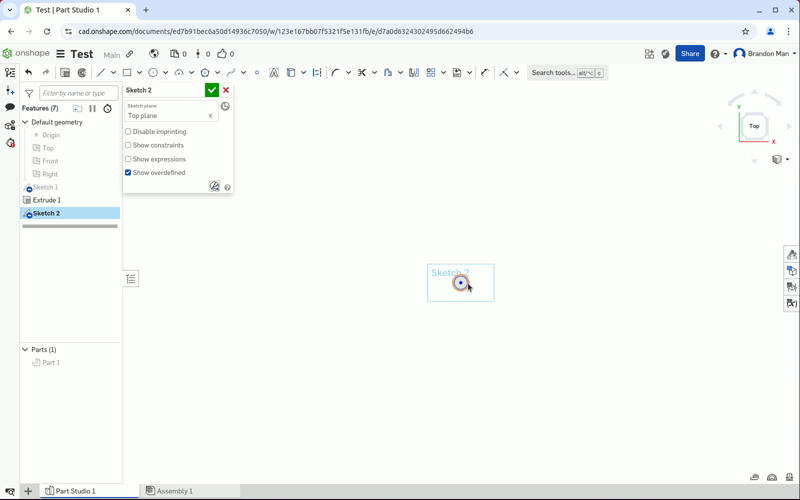
scroll(6)
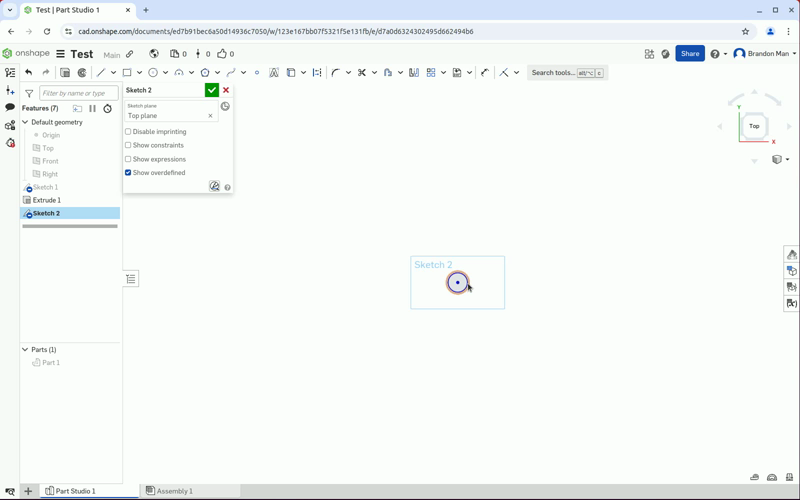
scroll(6)
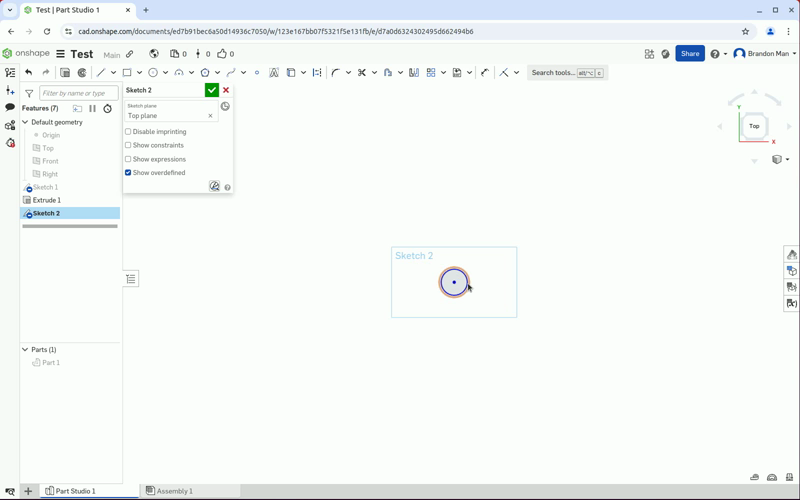
scroll(6)
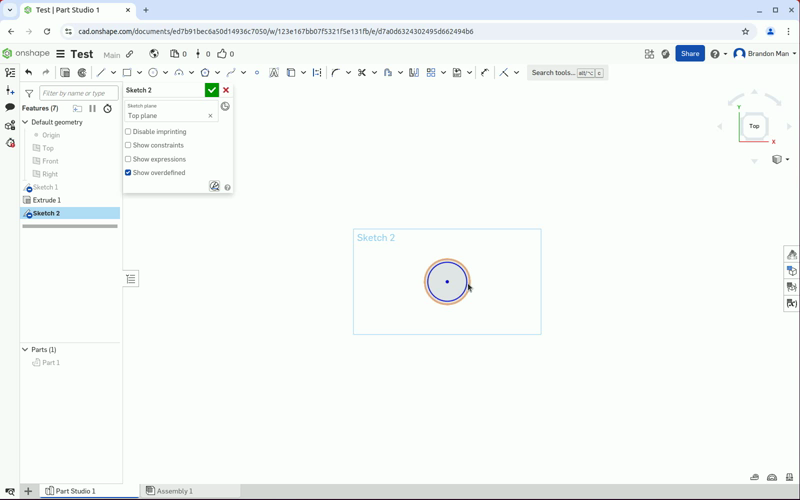
scroll(6)
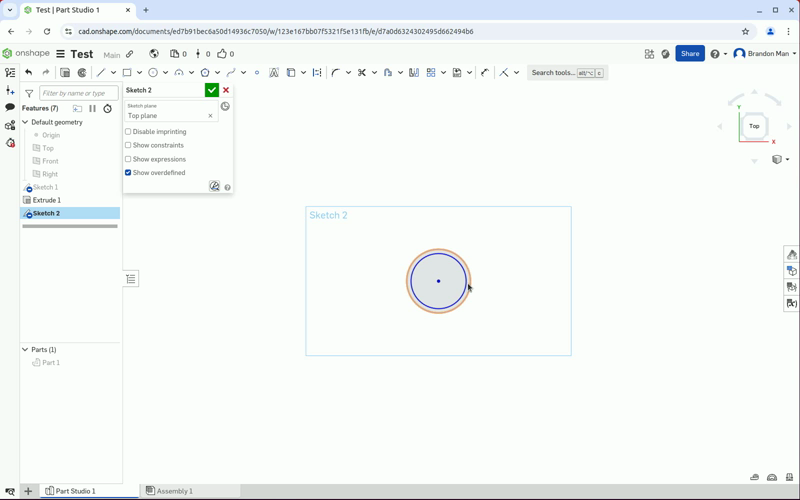
scroll(6)
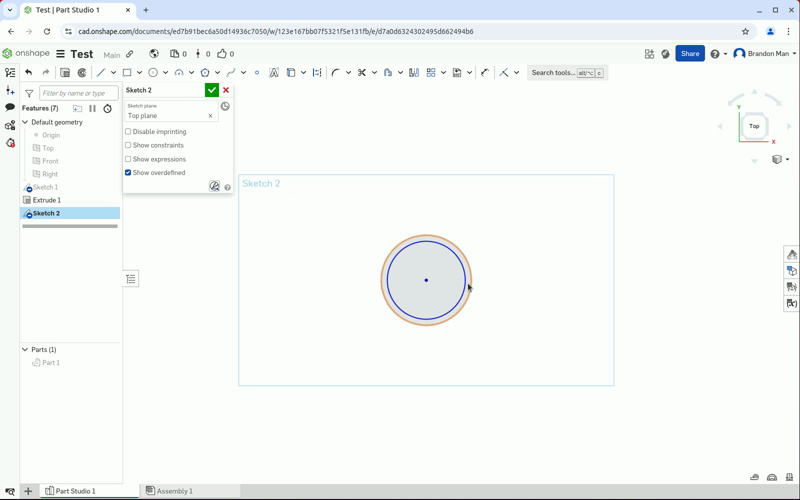
scroll(6)
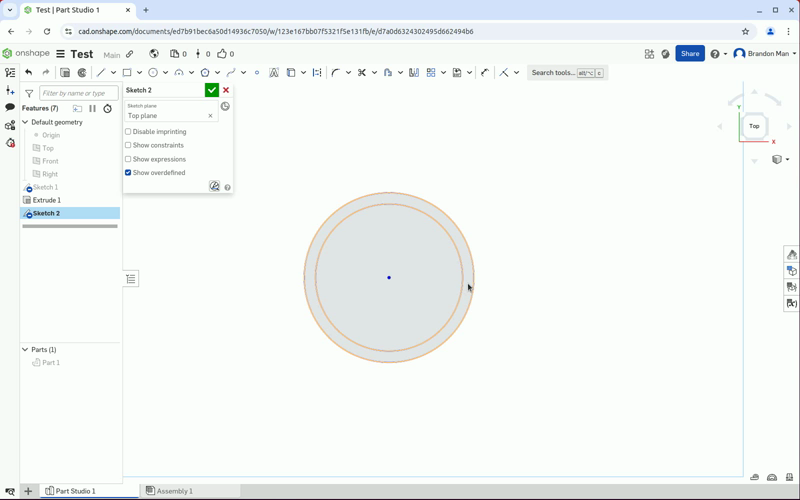
click(468, 283)
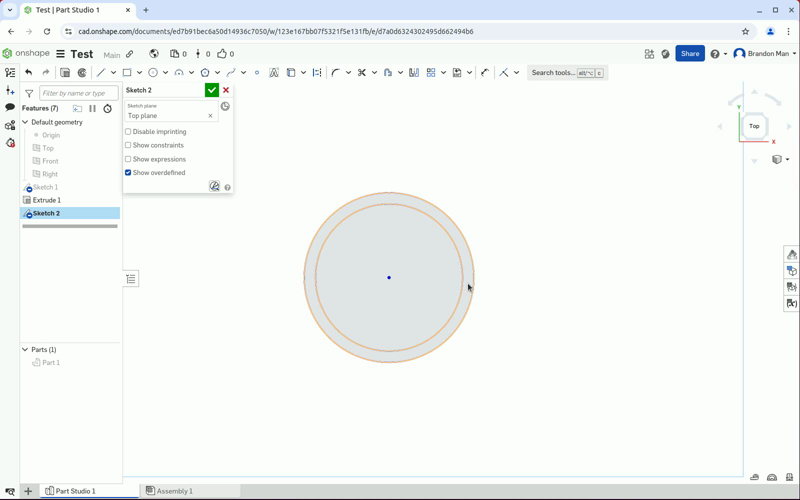
scroll(-6)
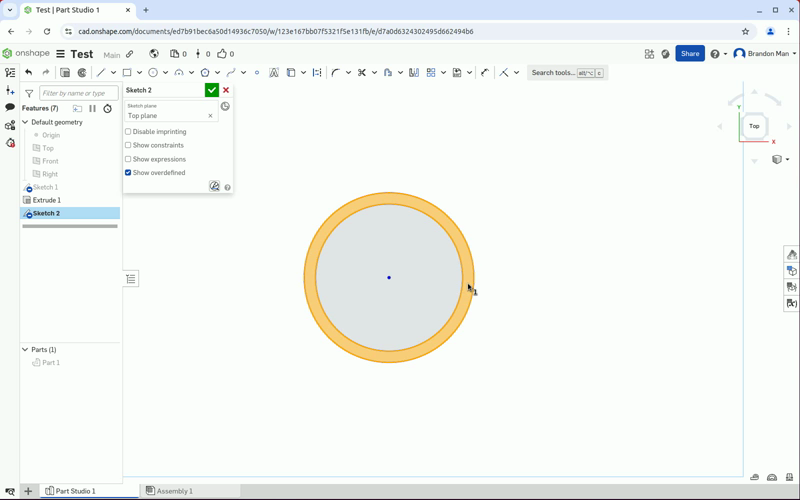
scroll(-6)
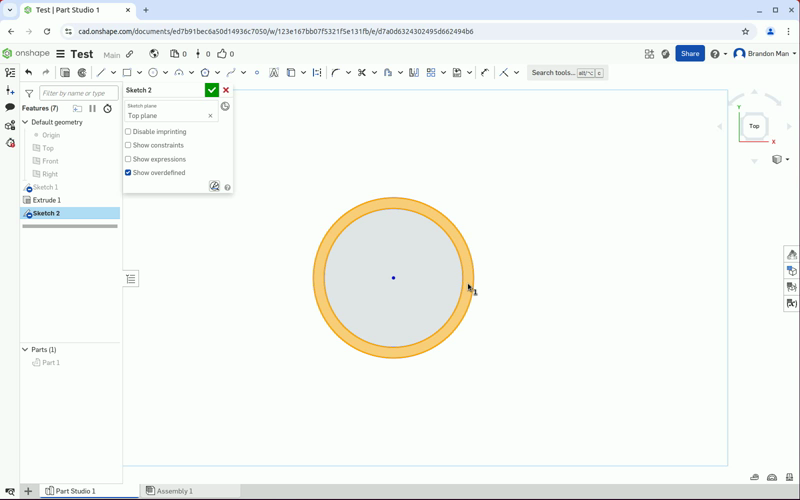
scroll(-6)
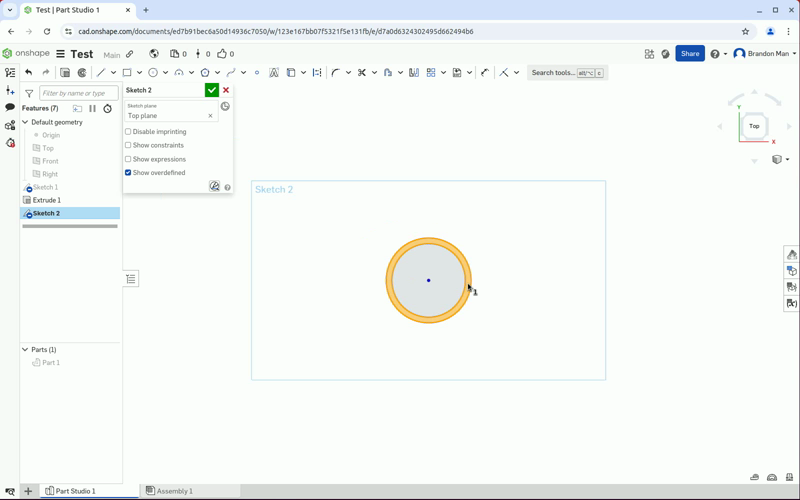
scroll(-6)
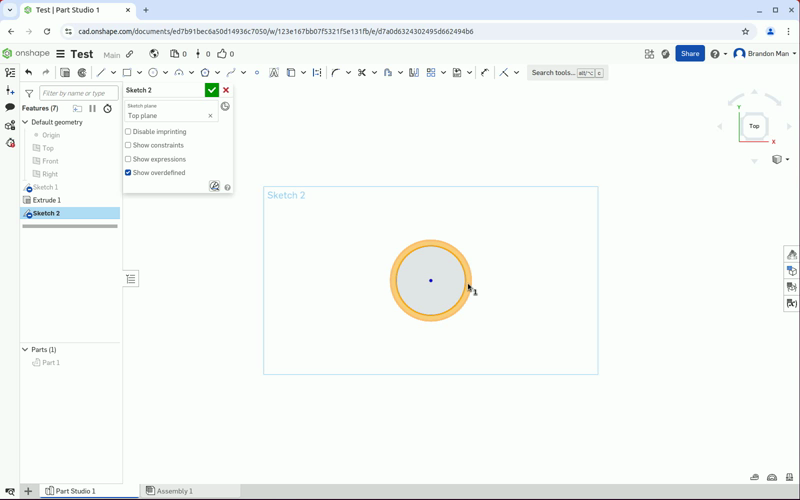
scroll(-6)
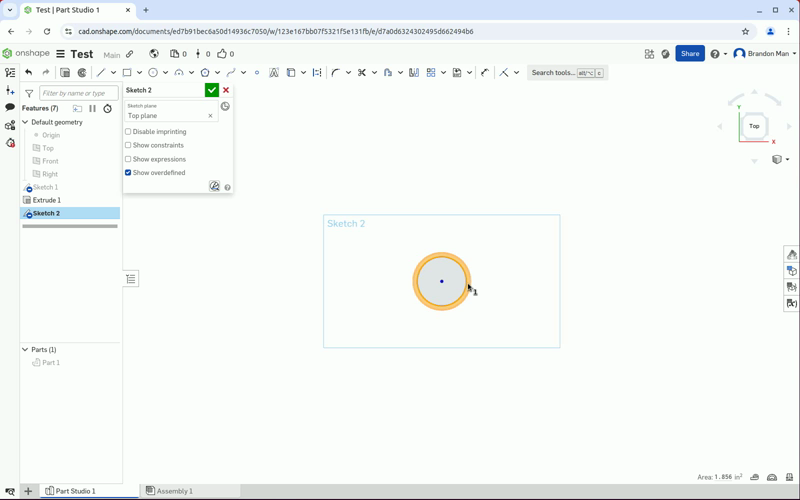
scroll(-6)
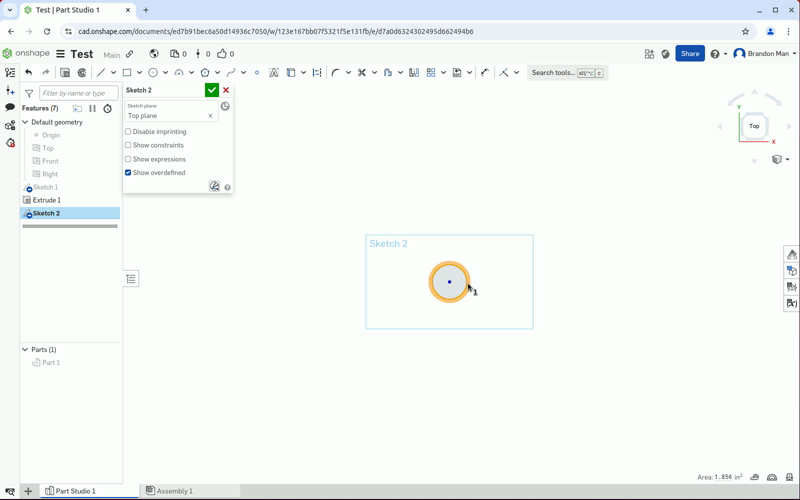
scroll(-6)
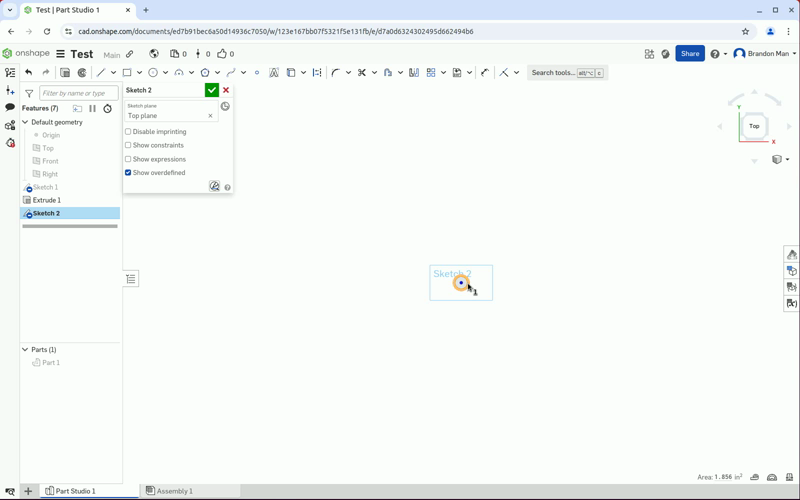
mouse_move(73, 352)
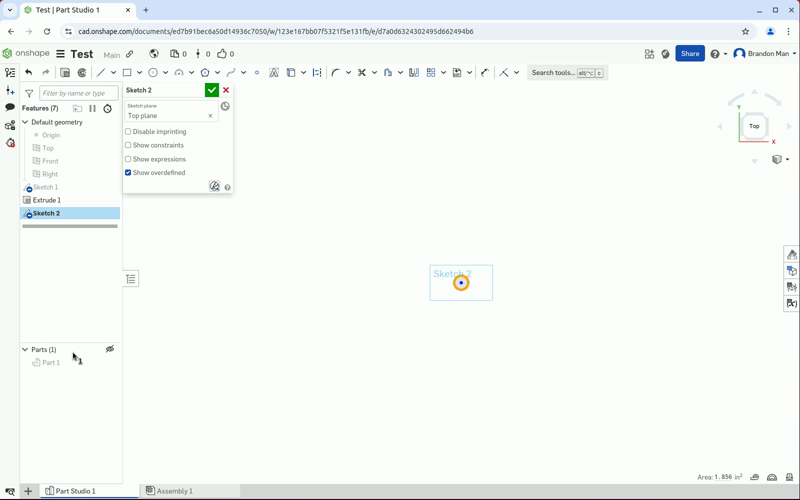
key(shift+y)
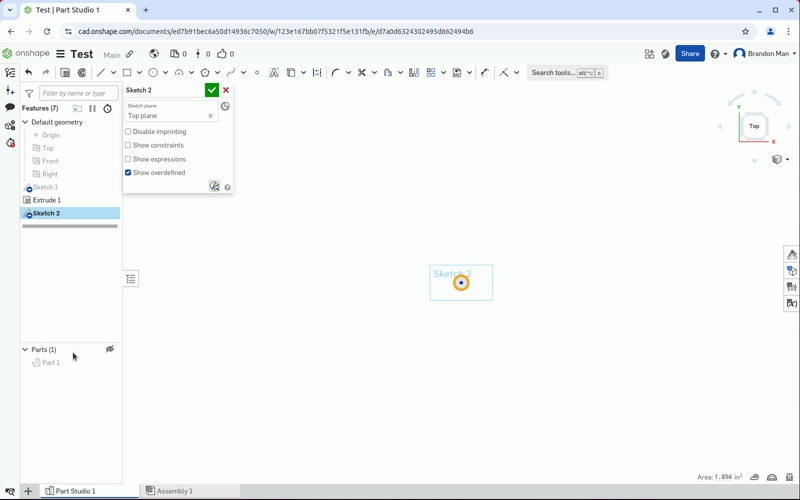
key(shift+e)
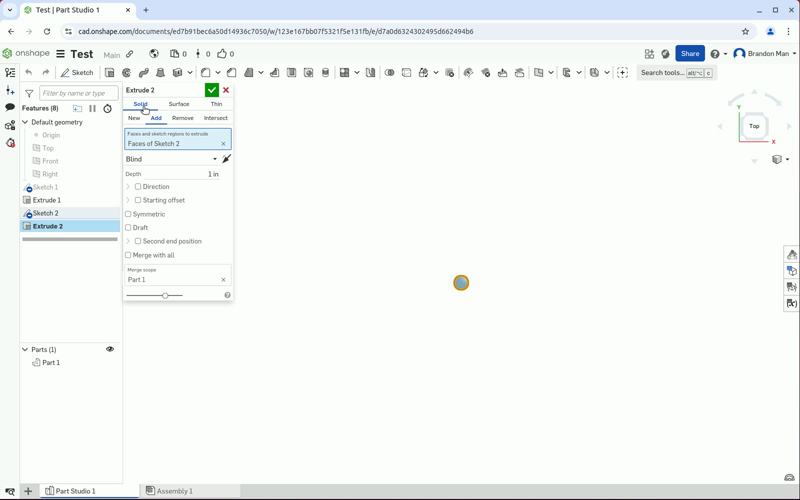
mouse_move(143, 106)
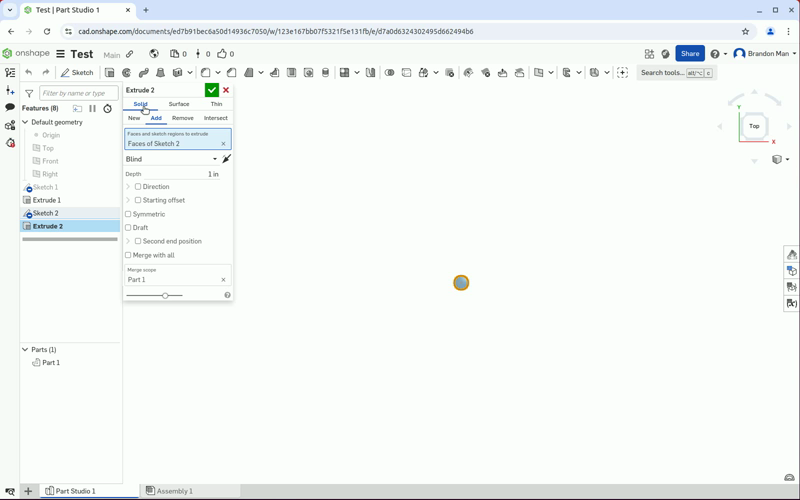
click(143, 106)
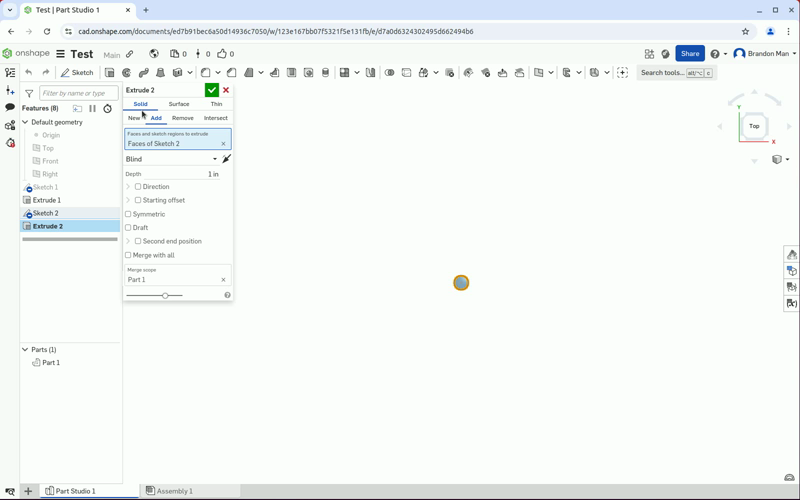
mouse_move(137, 120)
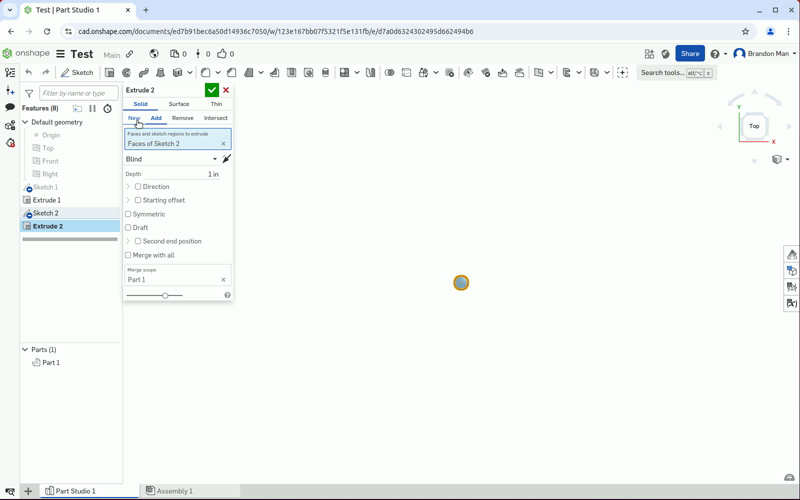
click(137, 120)
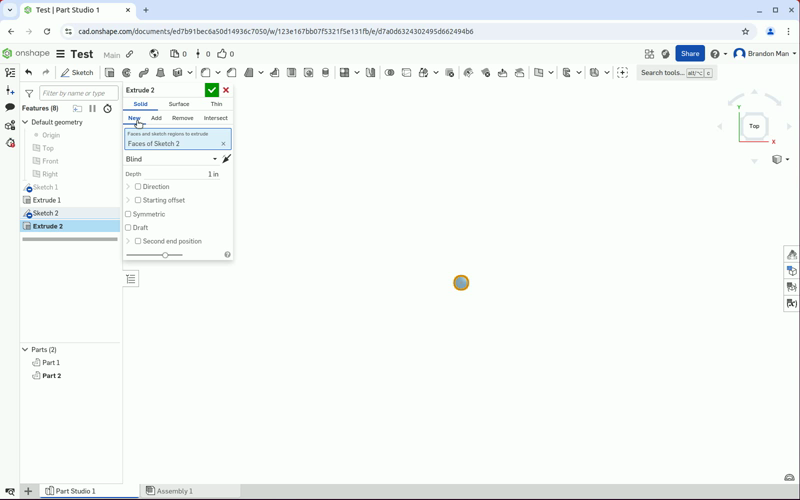
key(tab, 4)
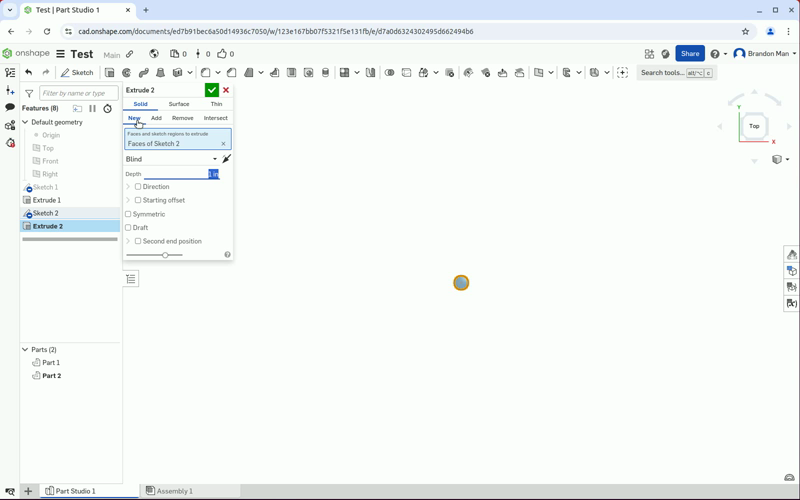
text(0.722)
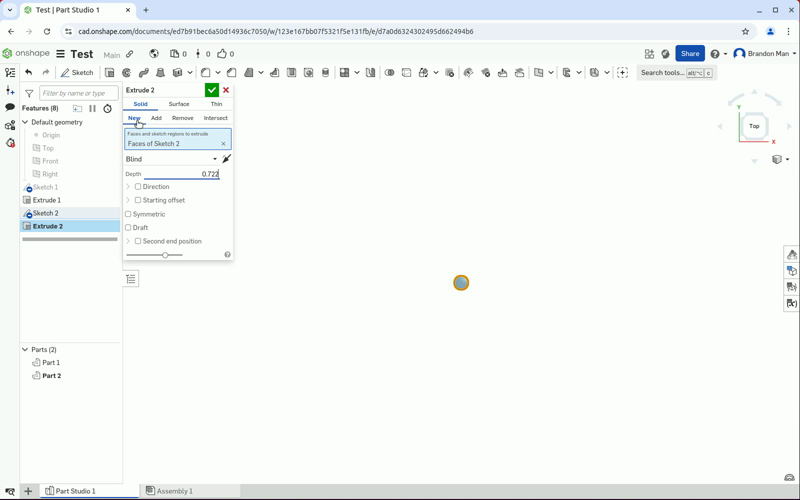
key(enter)
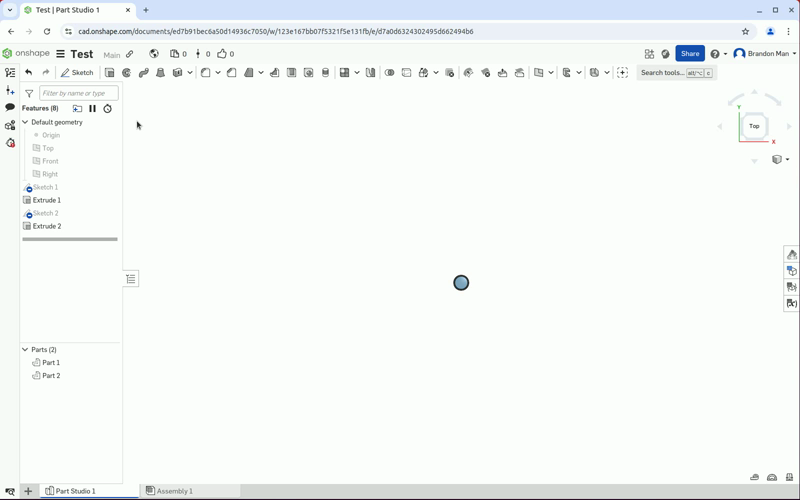
key(shift+h)
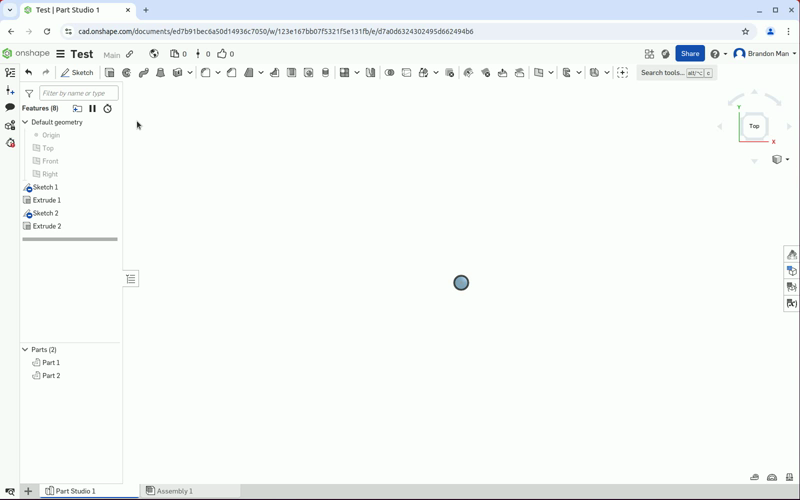
key(shift+h)
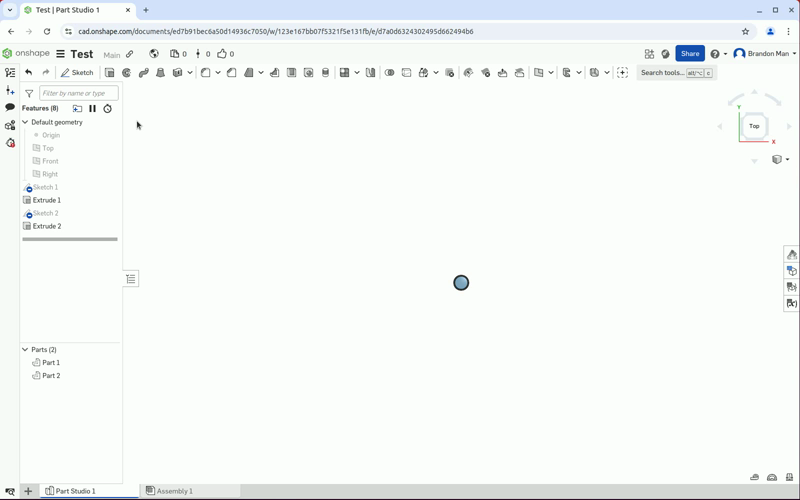
mouse_move(73, 189)
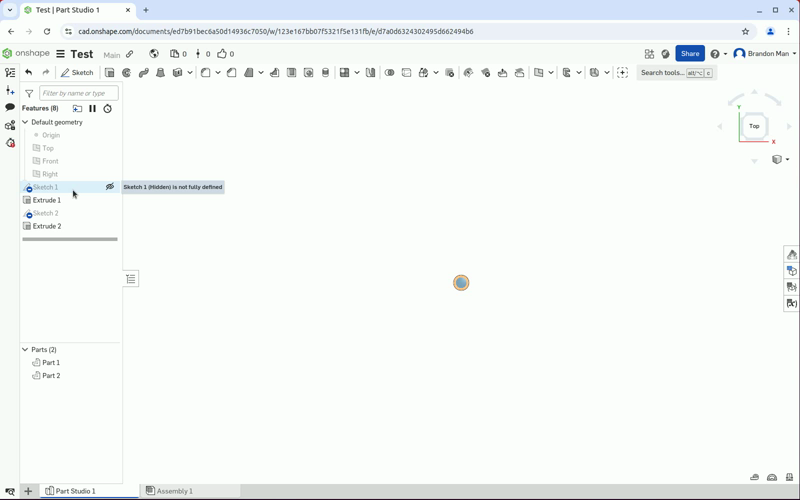
click(73, 189)
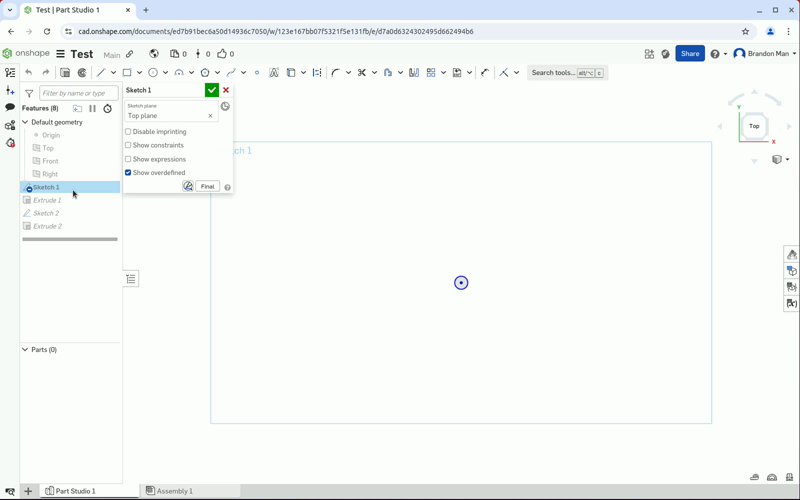
mouse_move(229, 92)
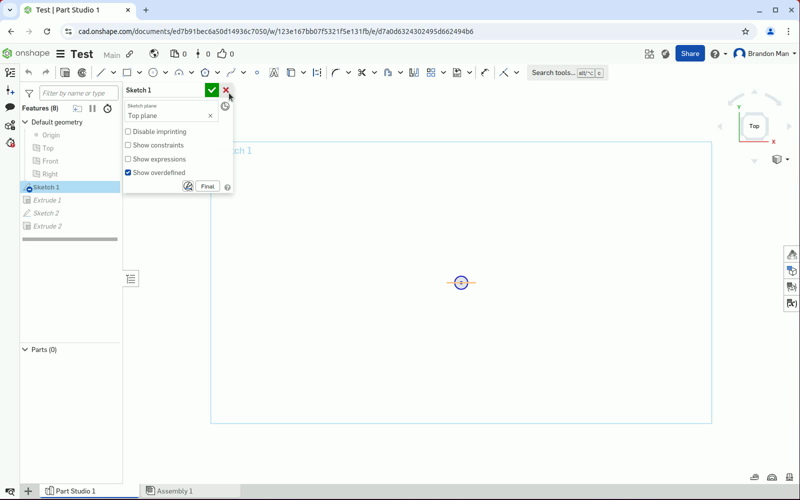
click(229, 92)
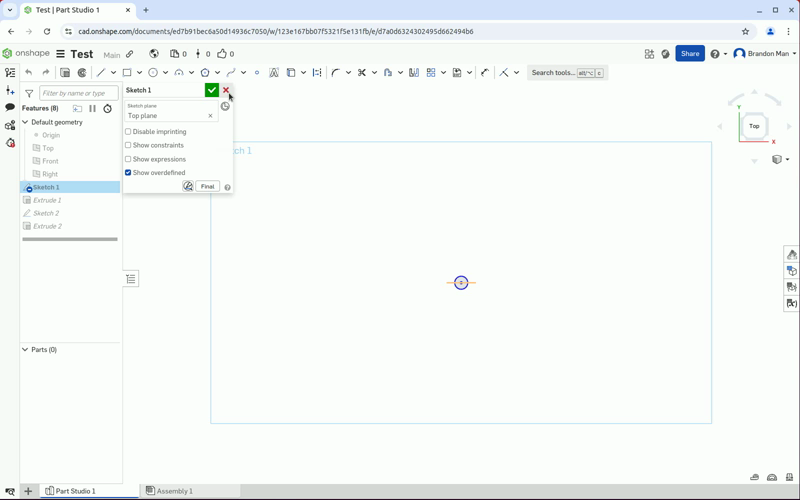
key(shift+s)
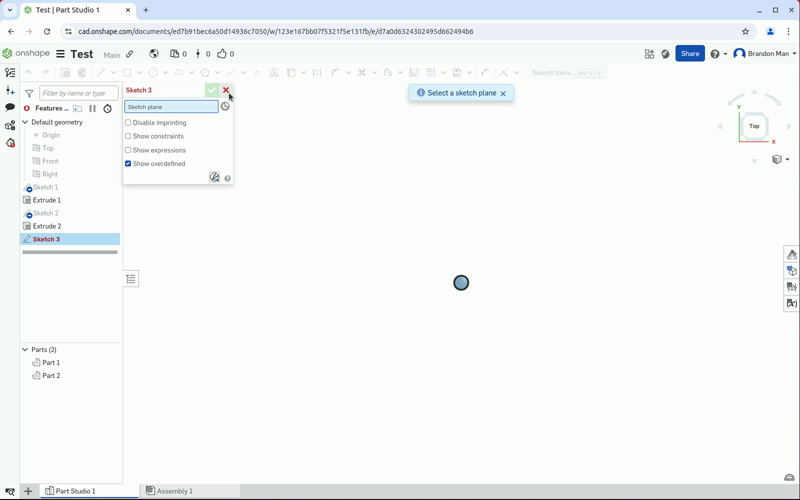
mouse_move(73, 150)
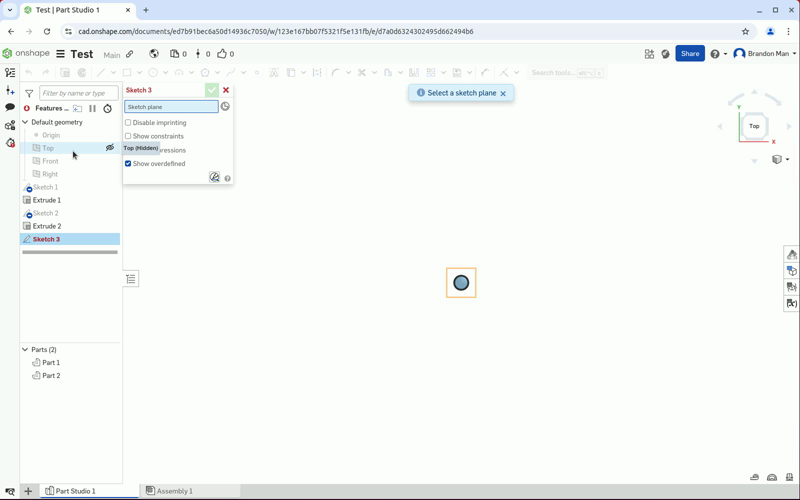
click(73, 150)
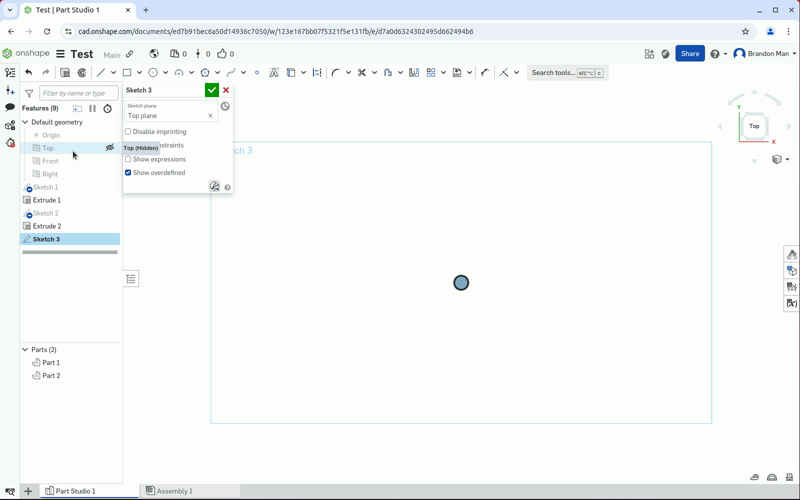
mouse_move(73, 352)
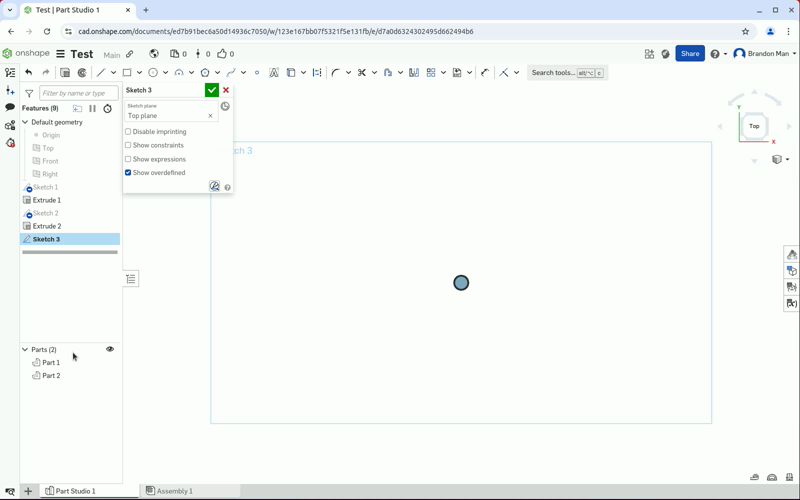
key(y)
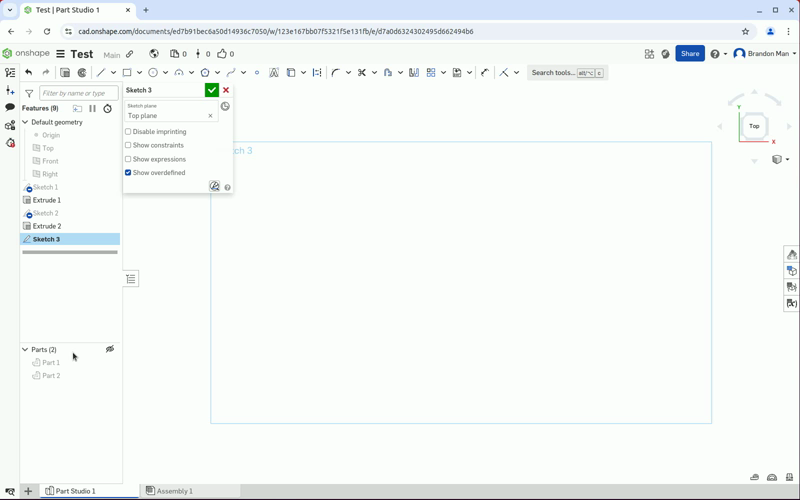
key(c)
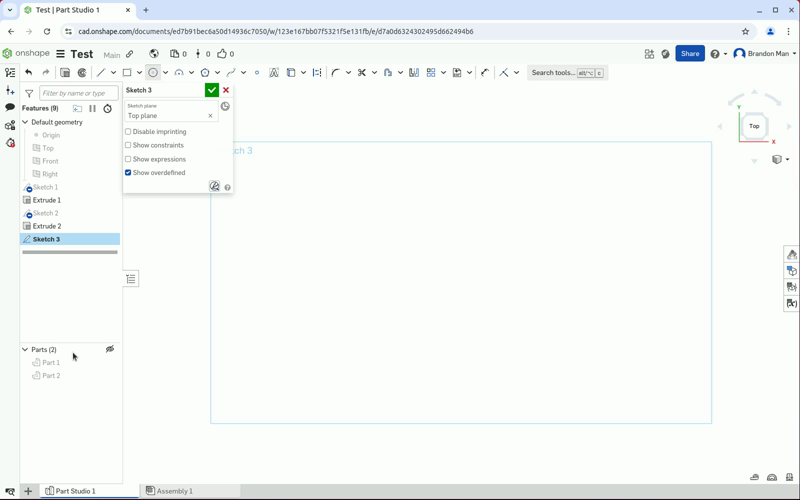
key_down(shift)
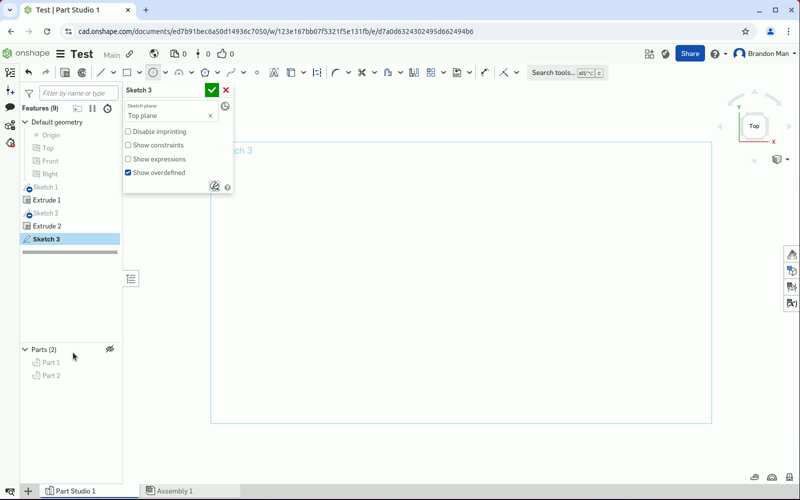
mouse_move(482, 281)
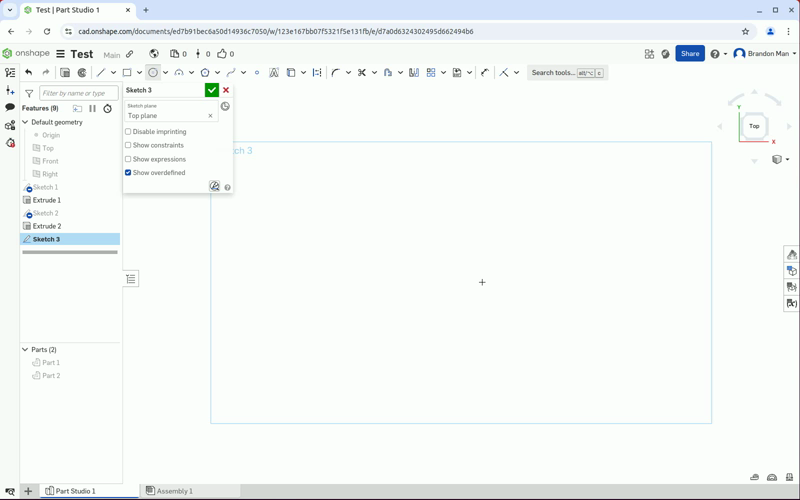
click(482, 281)
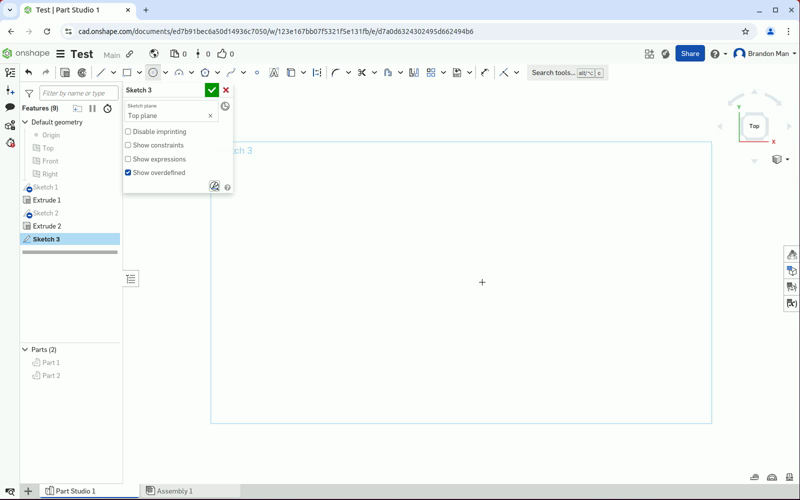
key_up(shift)
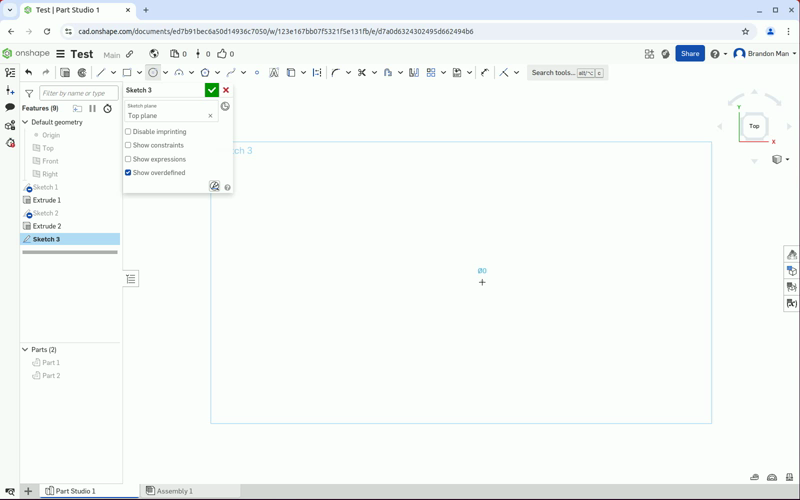
mouse_move(489, 281)
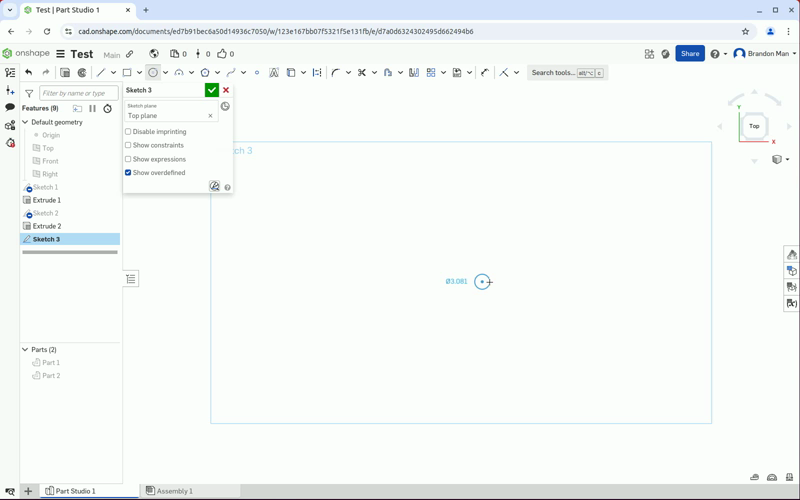
click(489, 281)
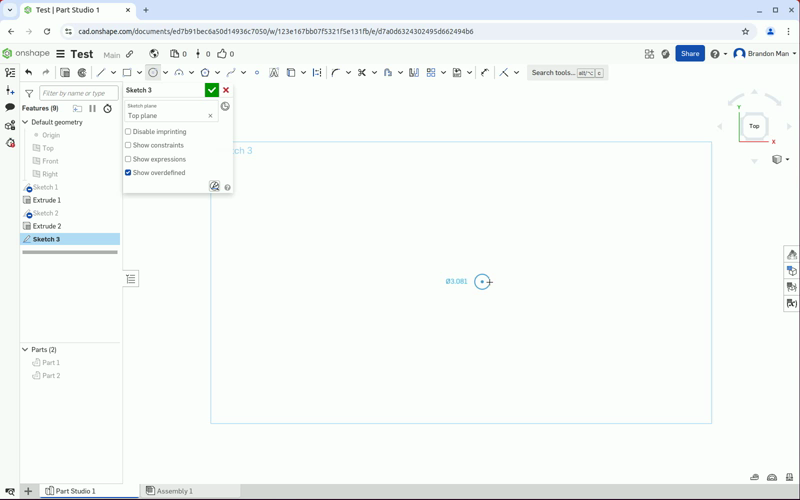
key(esc)
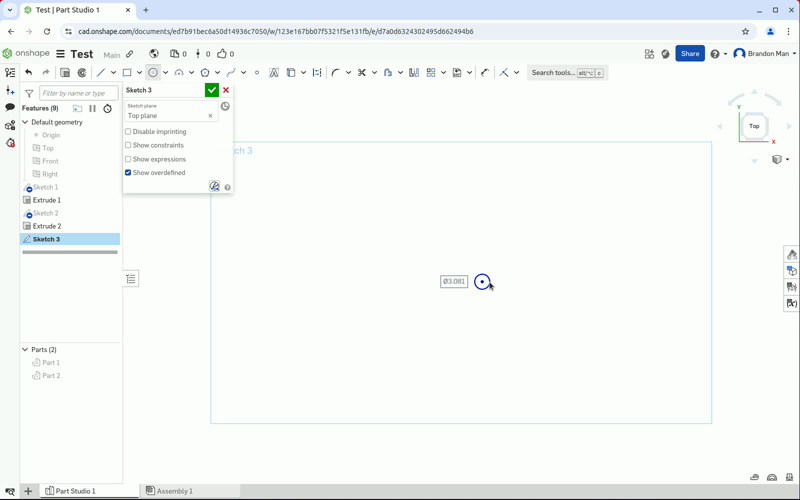
key(c)
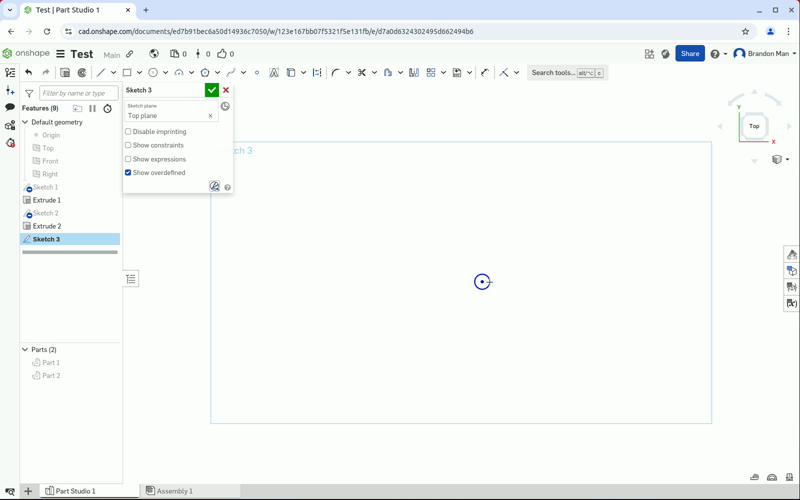
key_down(shift)
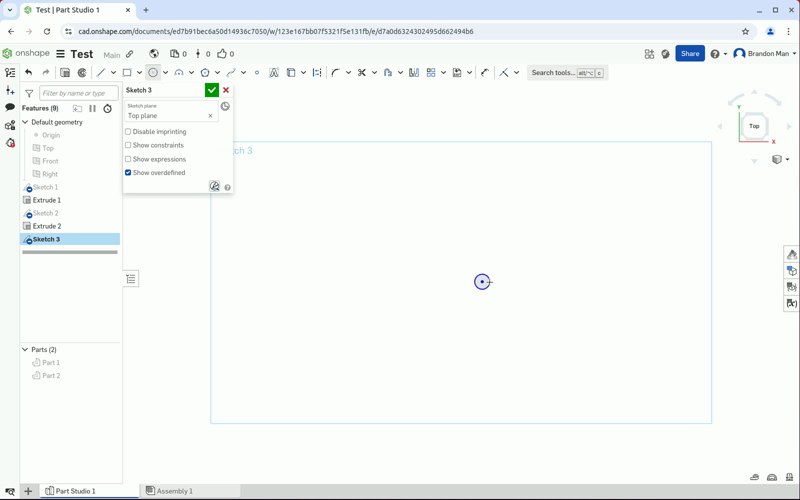
mouse_move(482, 281)
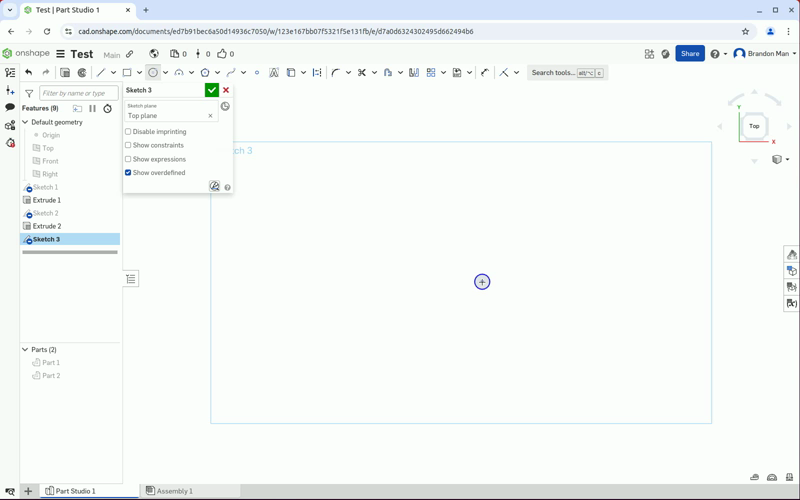
click(482, 281)
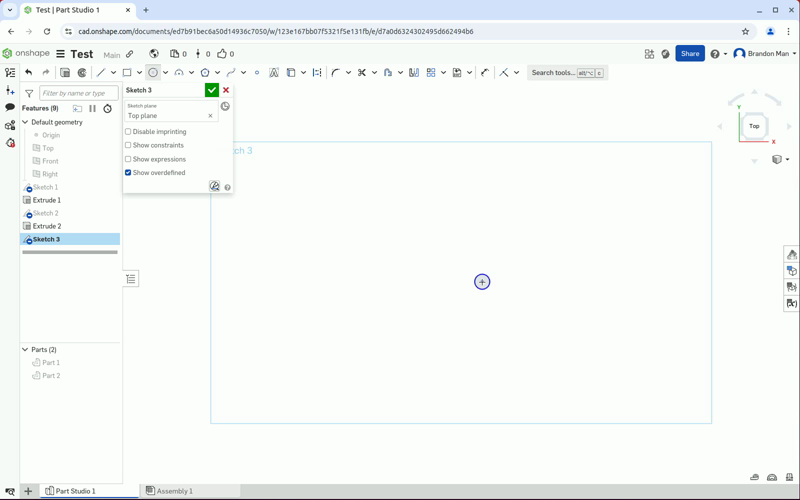
key_up(shift)
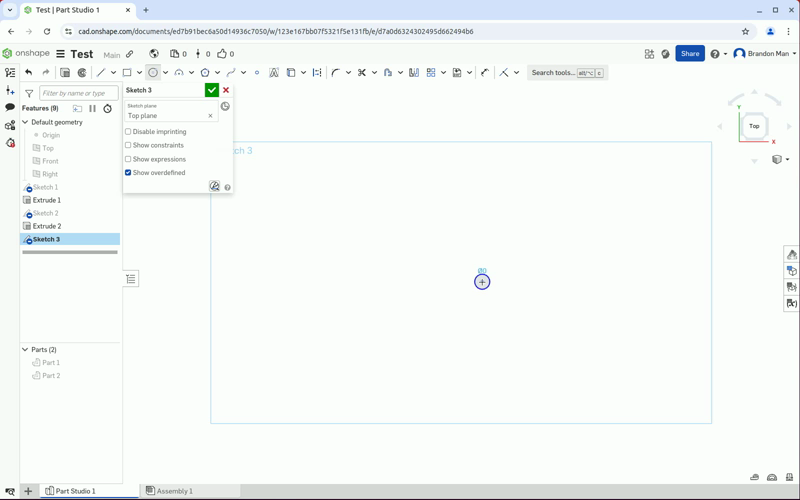
mouse_move(488, 281)
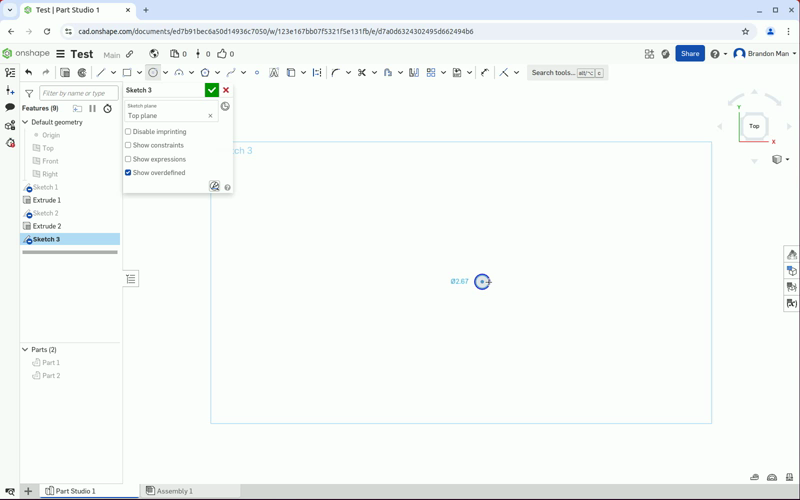
scroll(6)
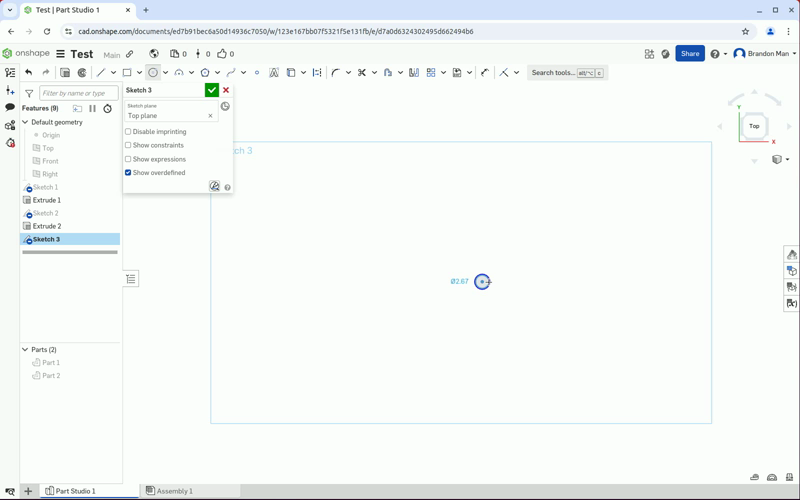
scroll(6)
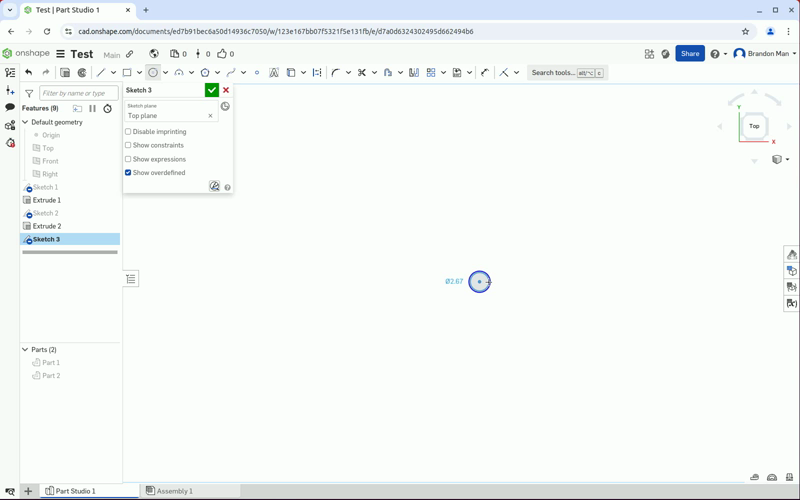
scroll(6)
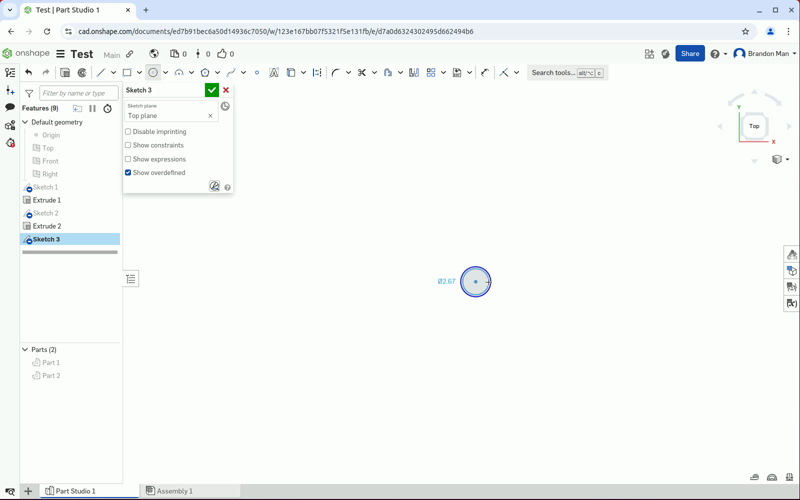
scroll(6)
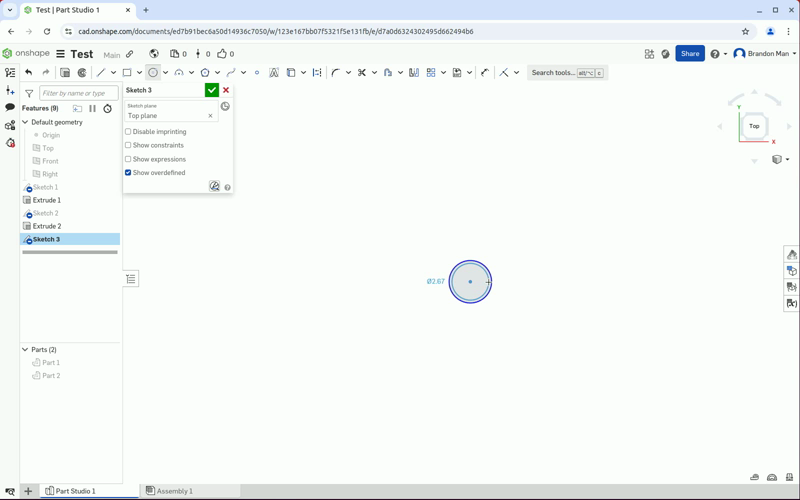
scroll(6)
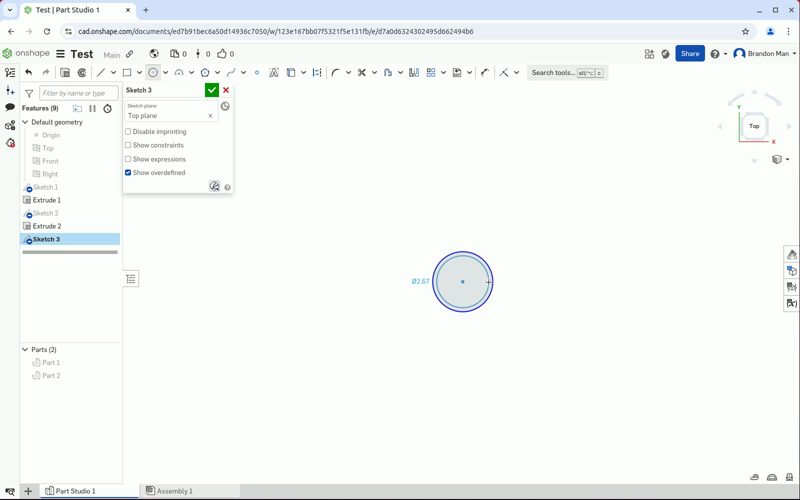
scroll(6)
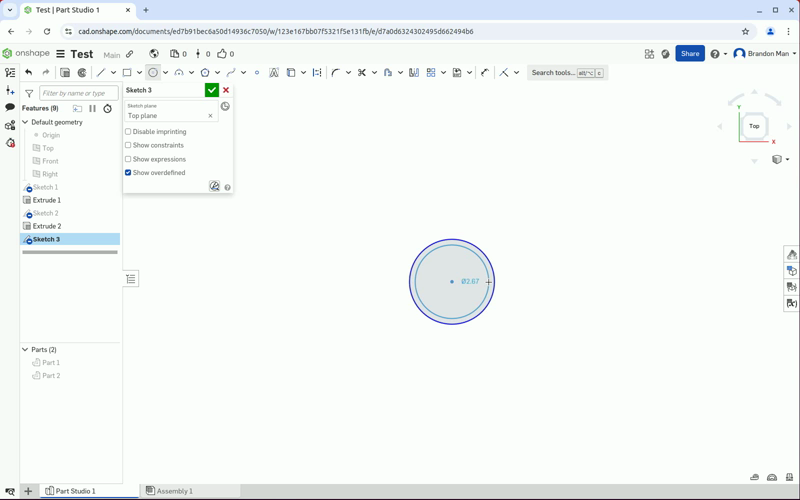
scroll(6)
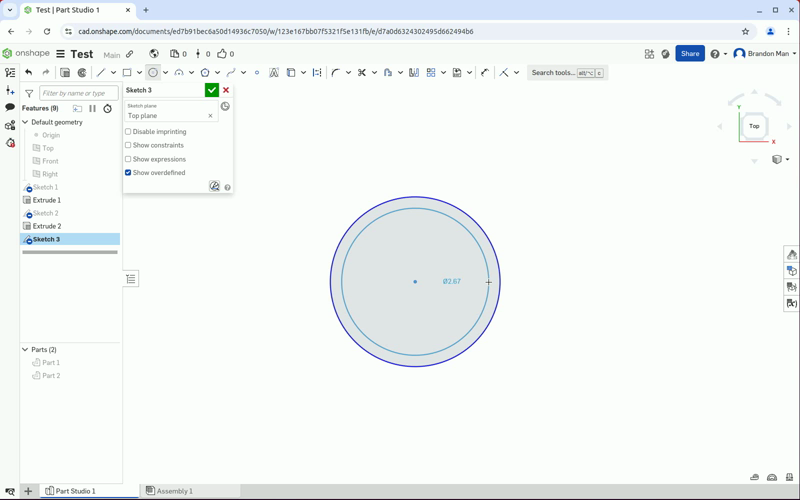
click(488, 281)
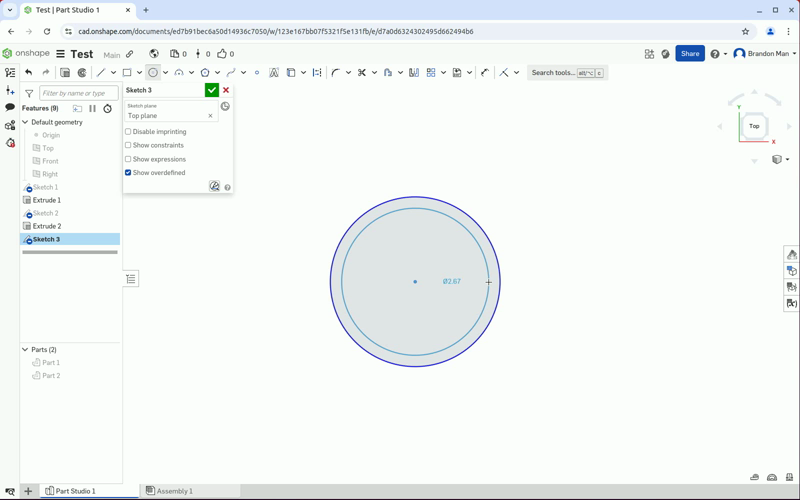
scroll(-6)
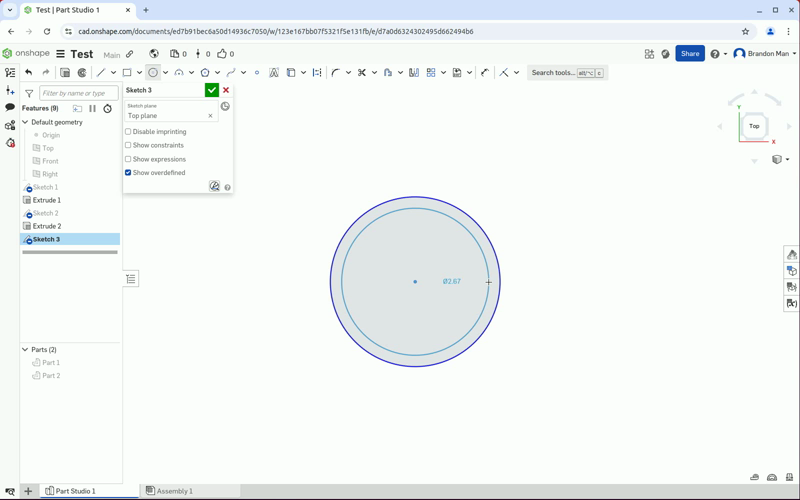
scroll(-6)
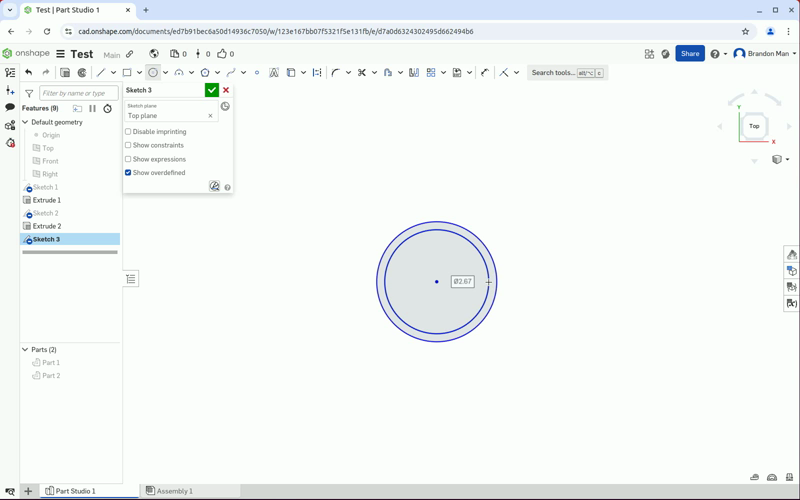
scroll(-6)
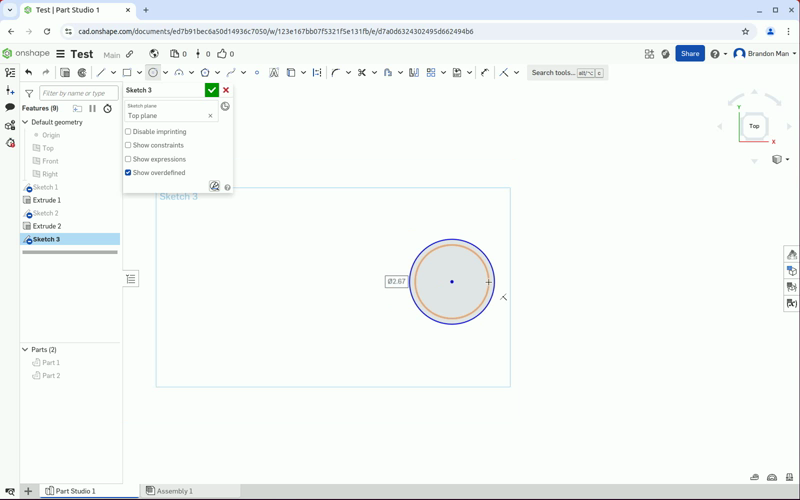
scroll(-6)
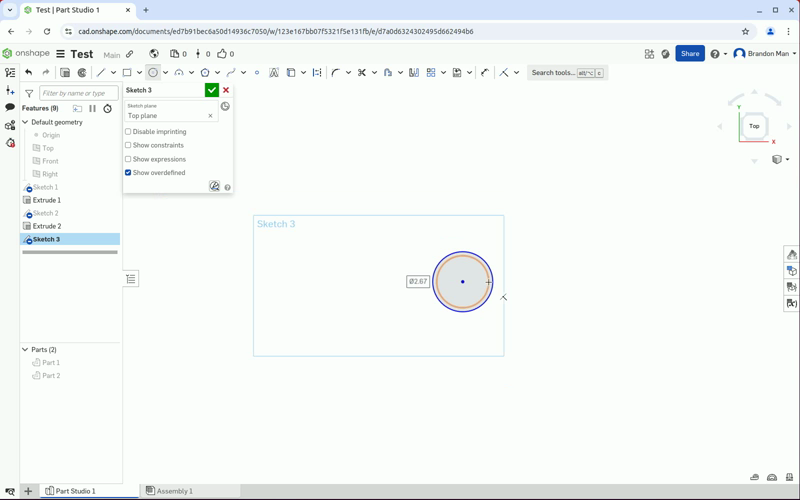
scroll(-6)
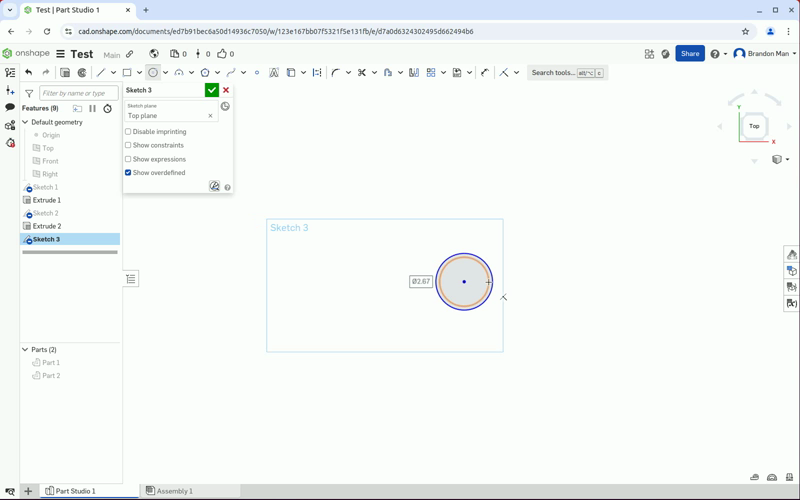
scroll(-6)
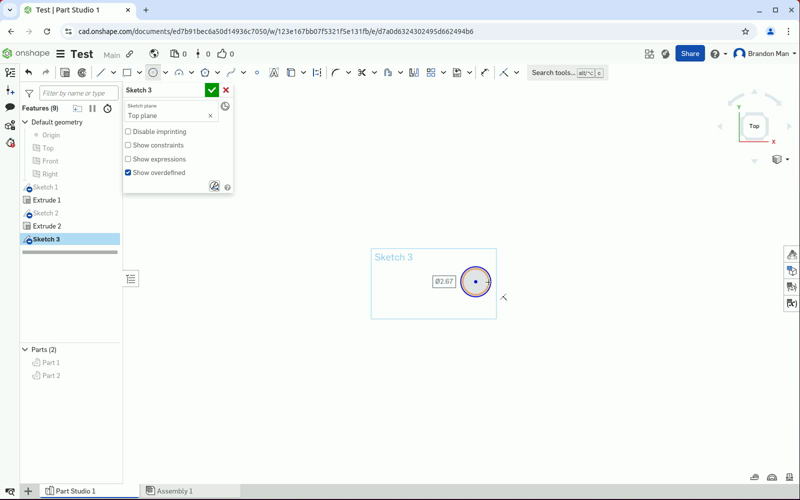
scroll(-6)
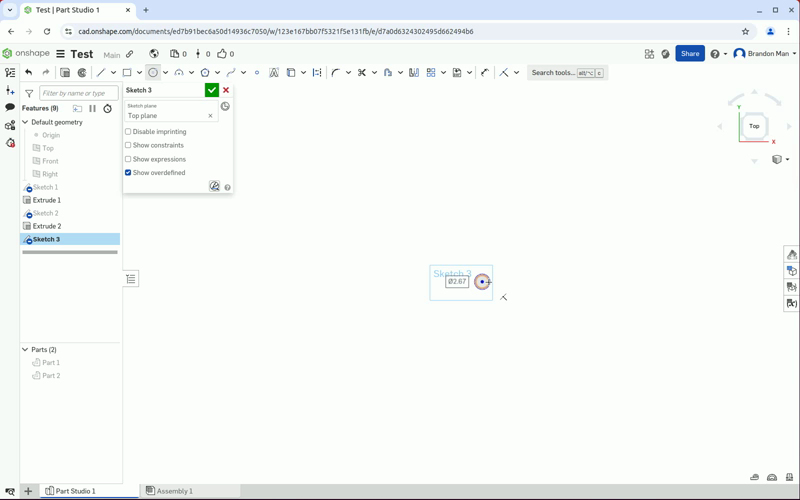
key(esc)
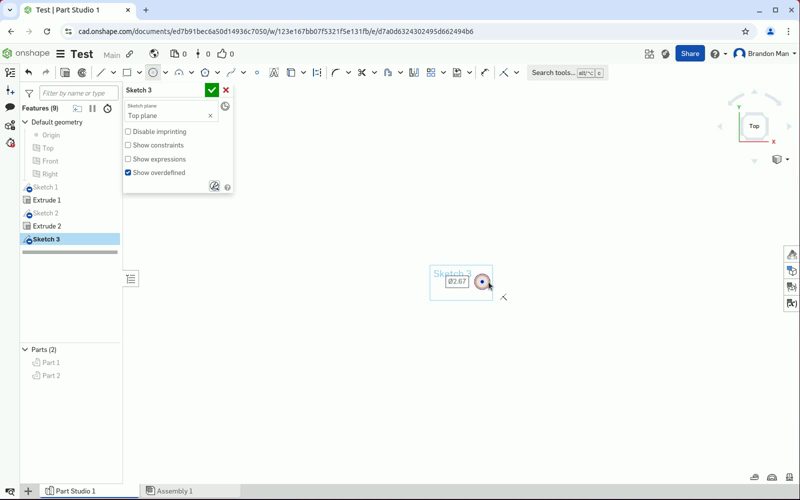
mouse_move(488, 284)
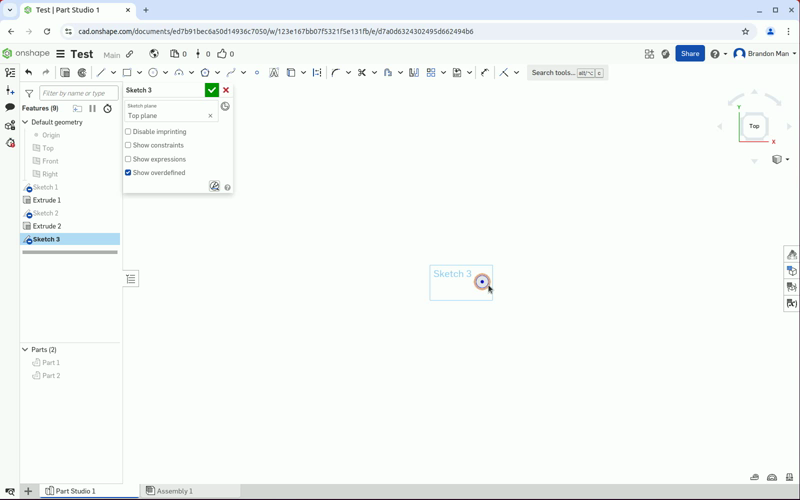
scroll(6)
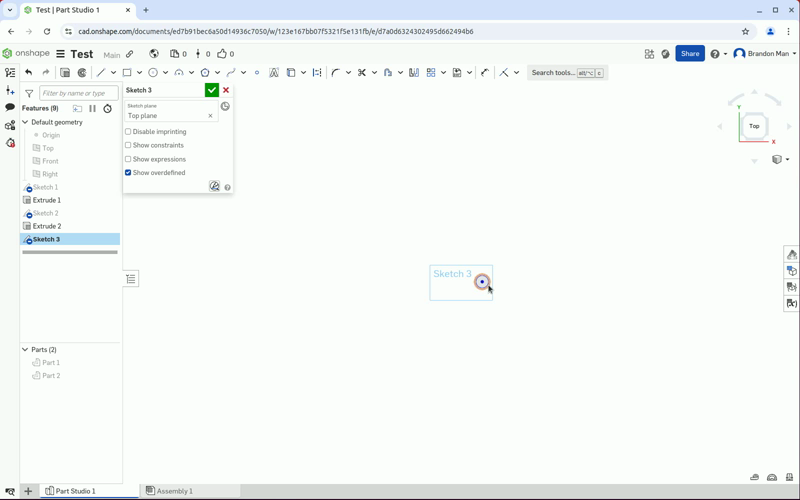
scroll(6)
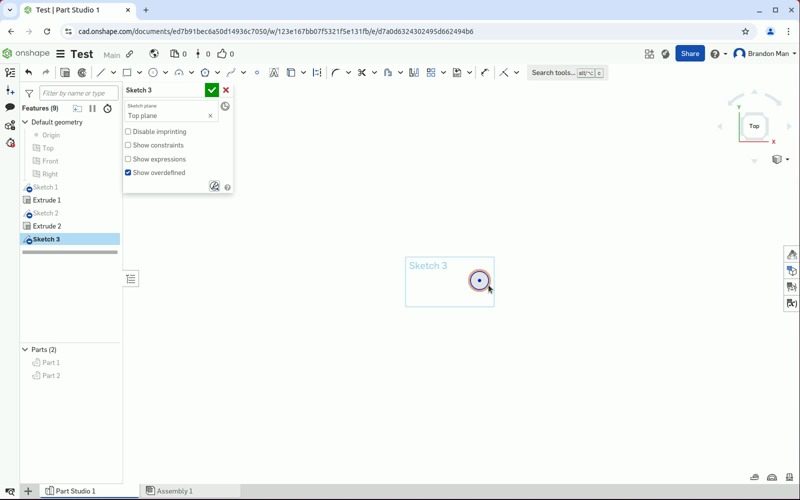
scroll(6)
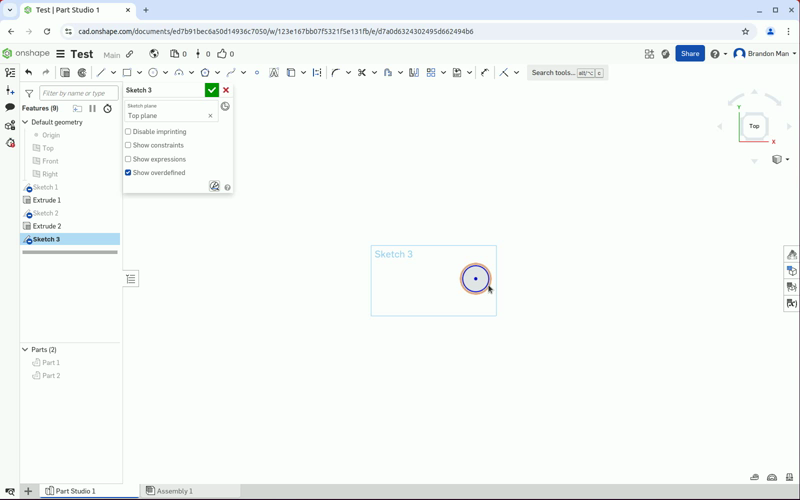
scroll(6)
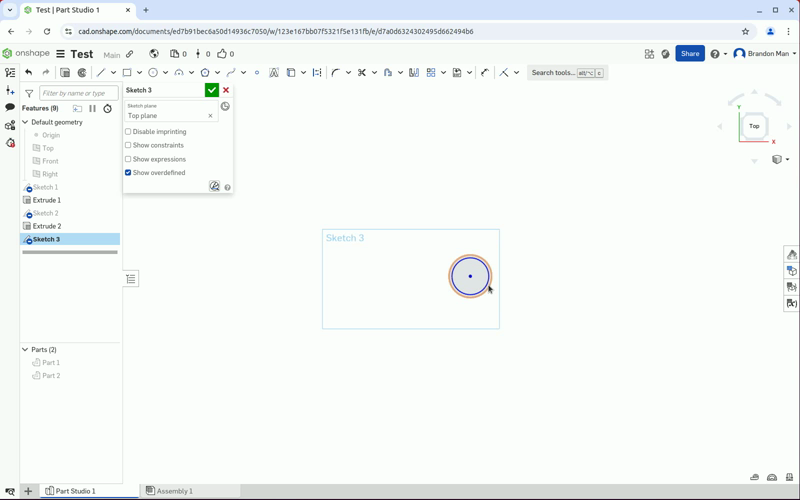
scroll(6)
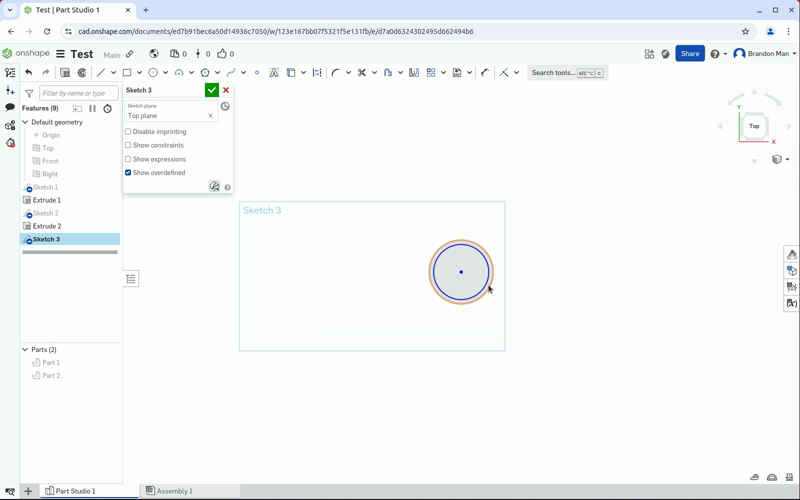
scroll(6)
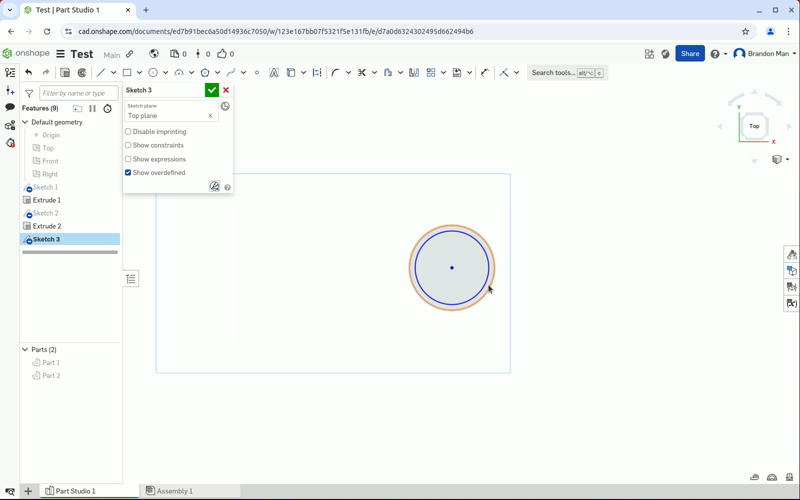
scroll(6)
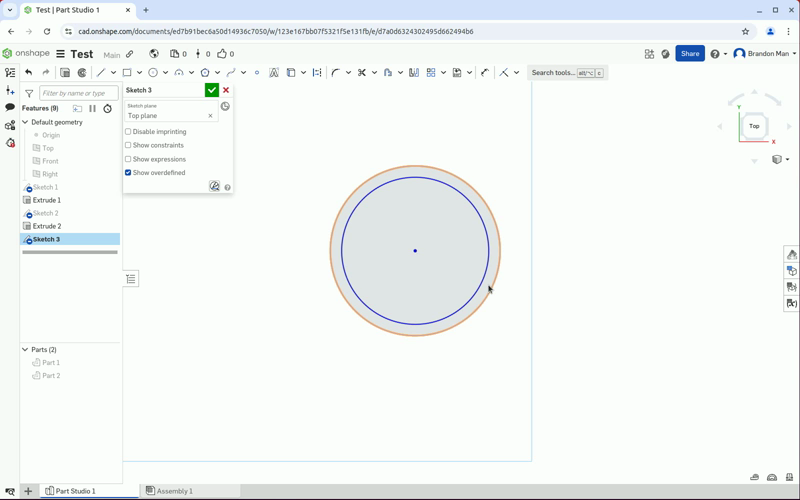
click(488, 284)
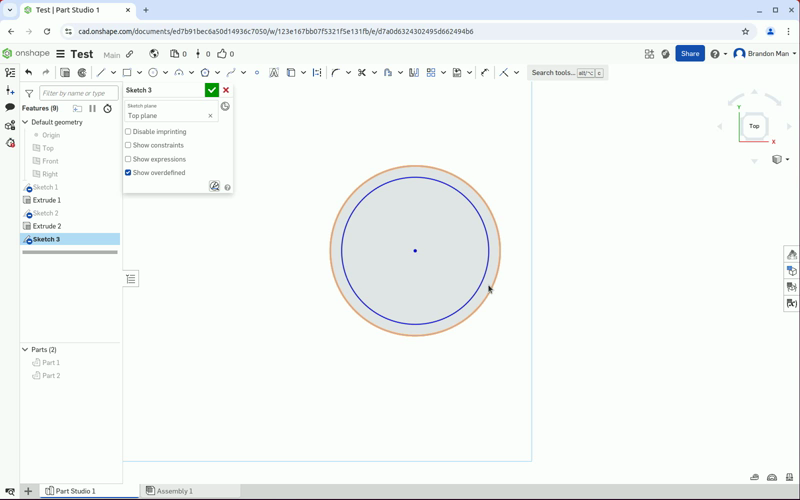
scroll(-6)
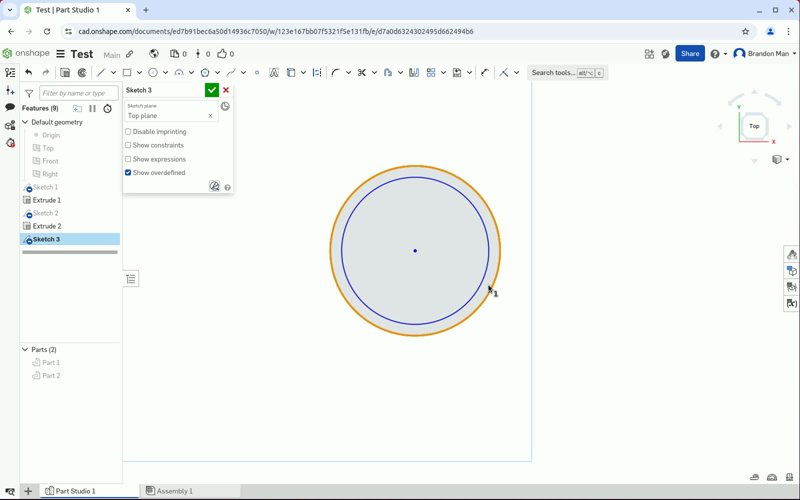
scroll(-6)
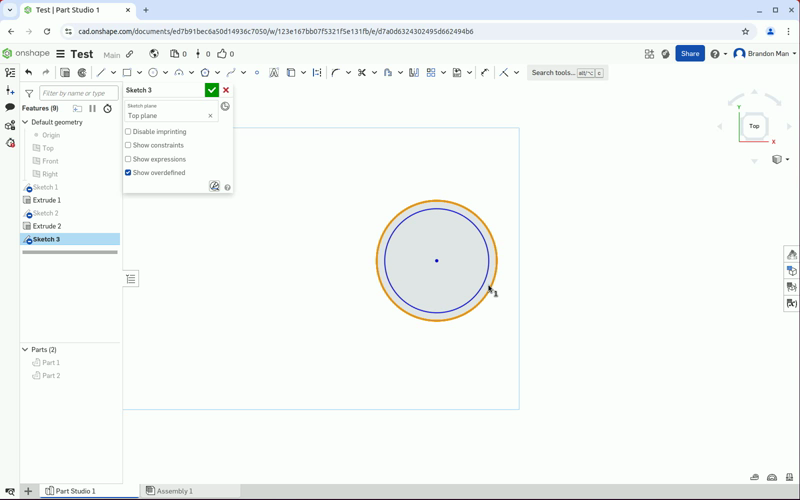
scroll(-6)
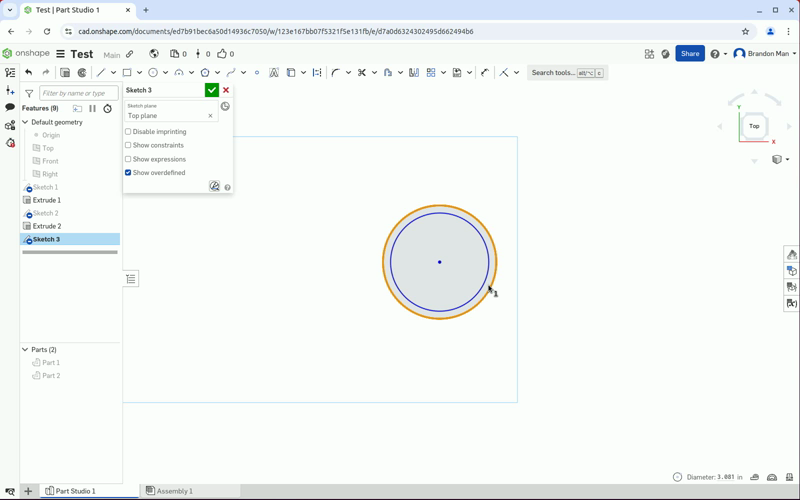
scroll(-6)
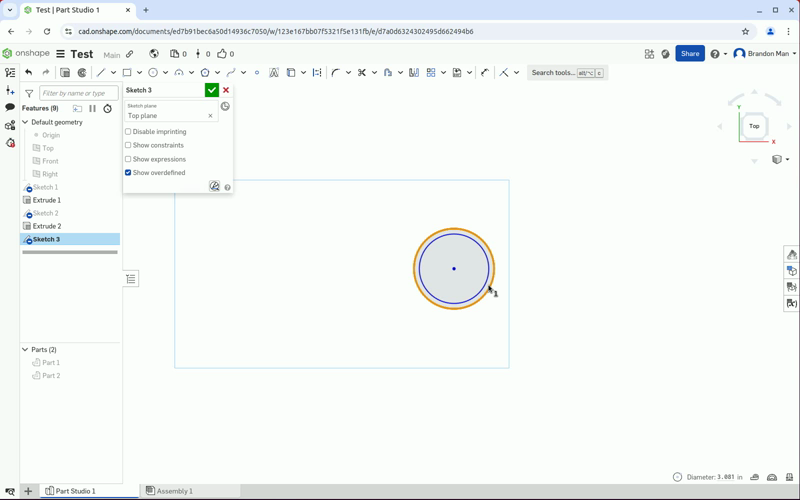
scroll(-6)
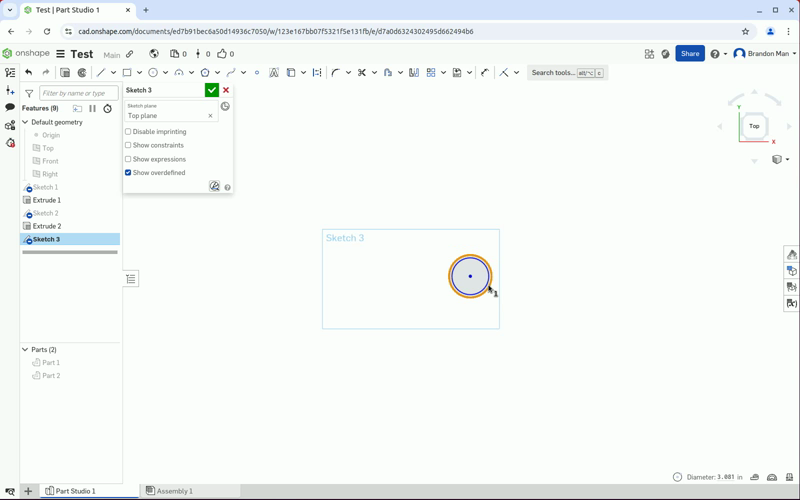
scroll(-6)
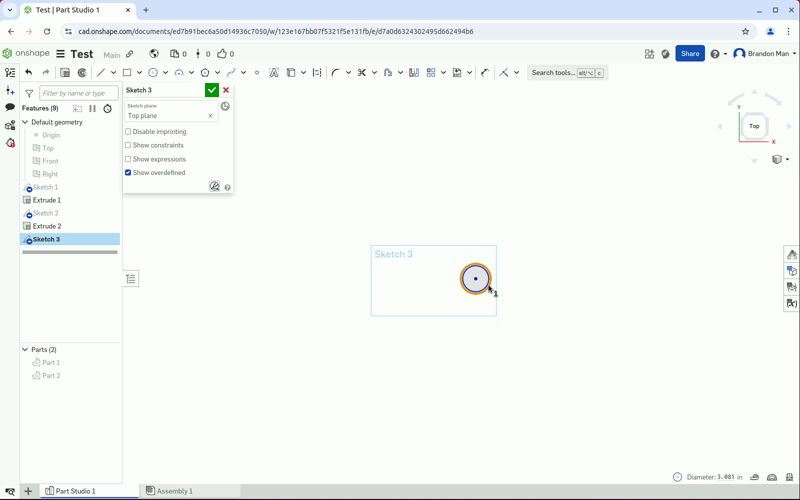
scroll(-6)
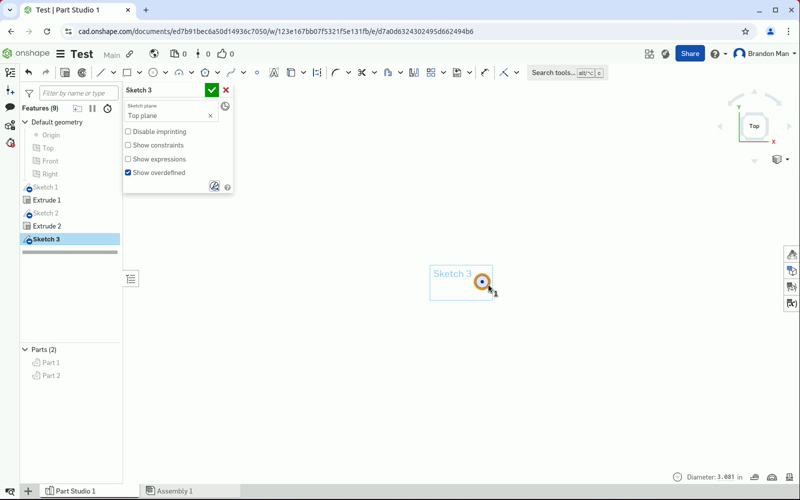
mouse_move(73, 352)
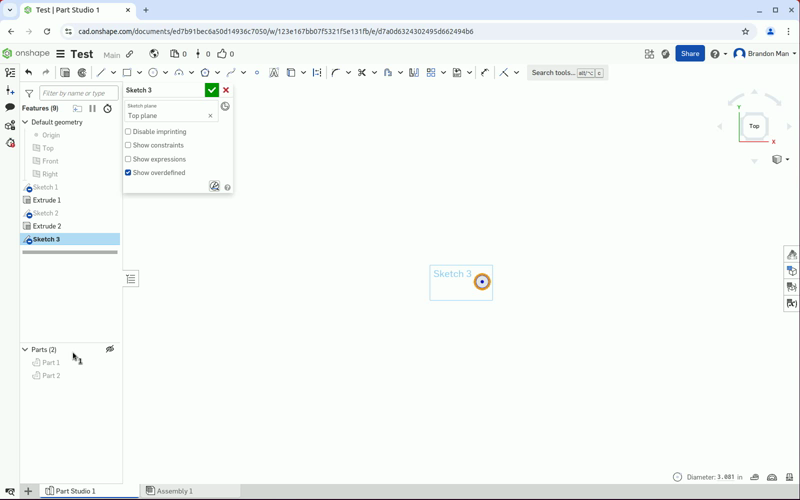
key(shift+y)
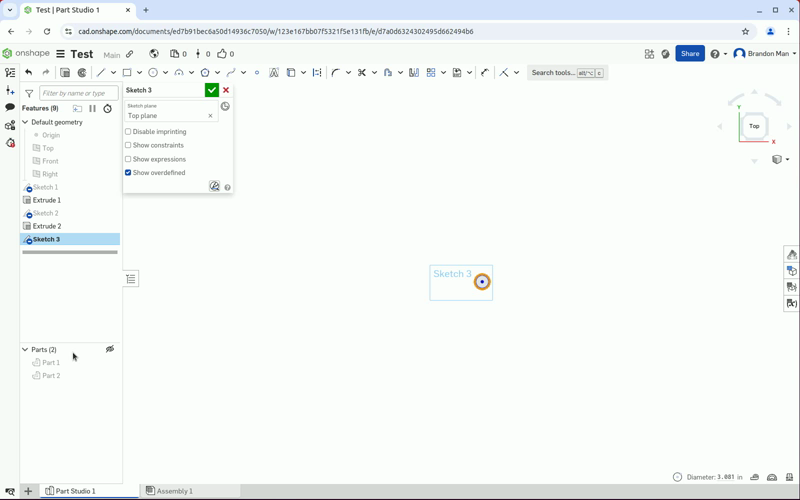
key(shift+e)
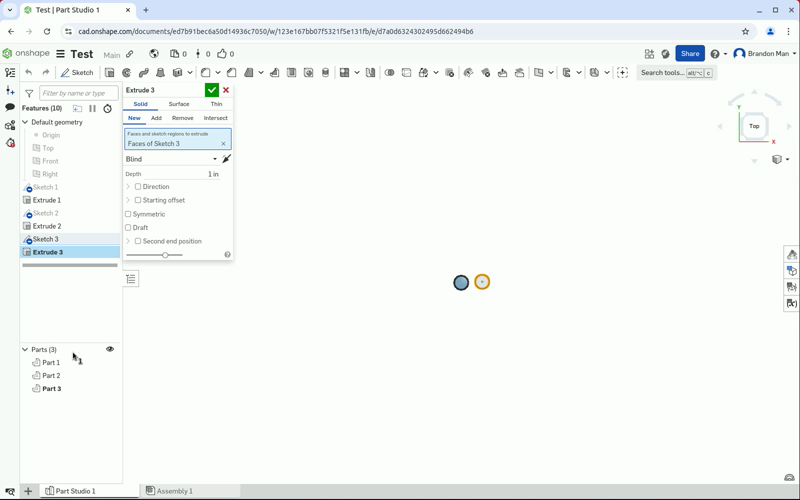
mouse_move(143, 106)
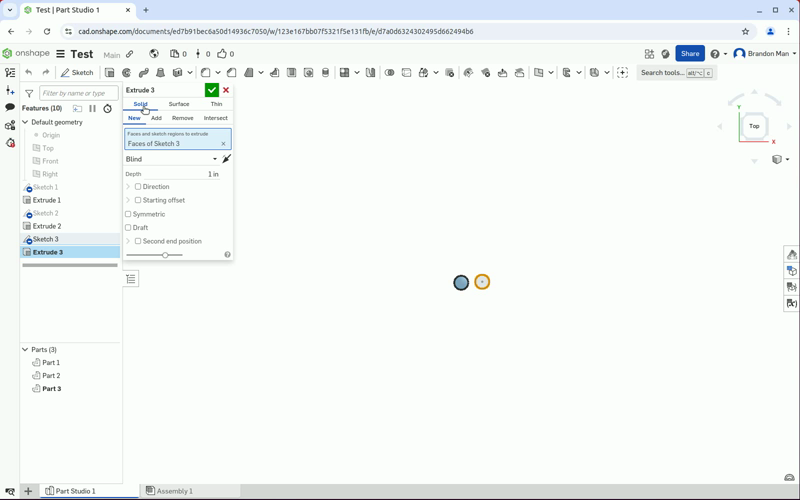
click(143, 106)
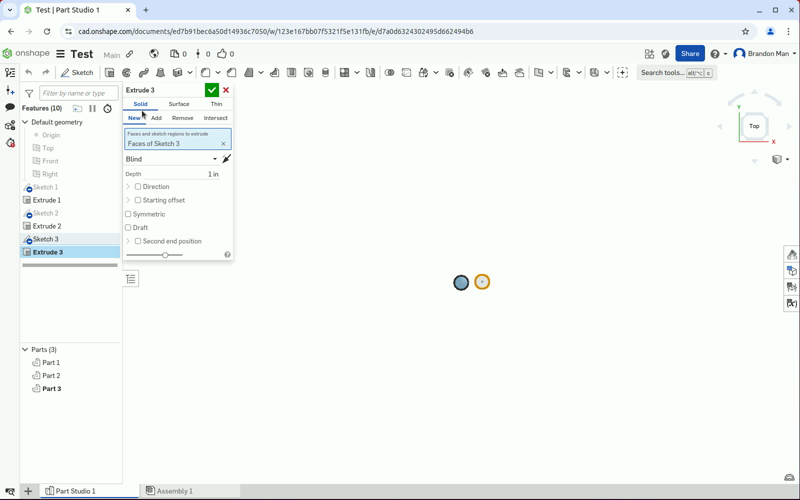
mouse_move(137, 120)
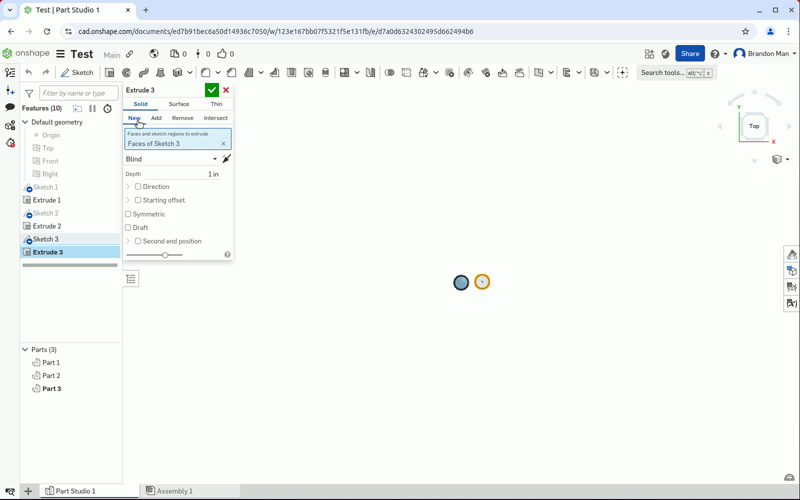
click(137, 120)
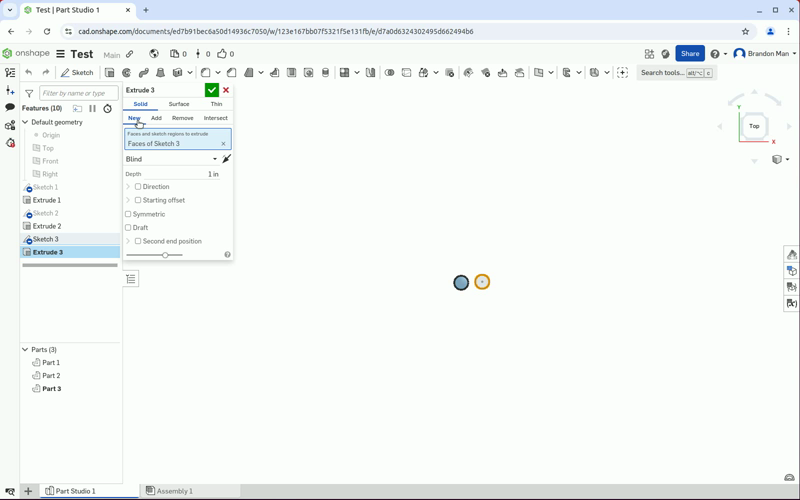
key(tab, 4)
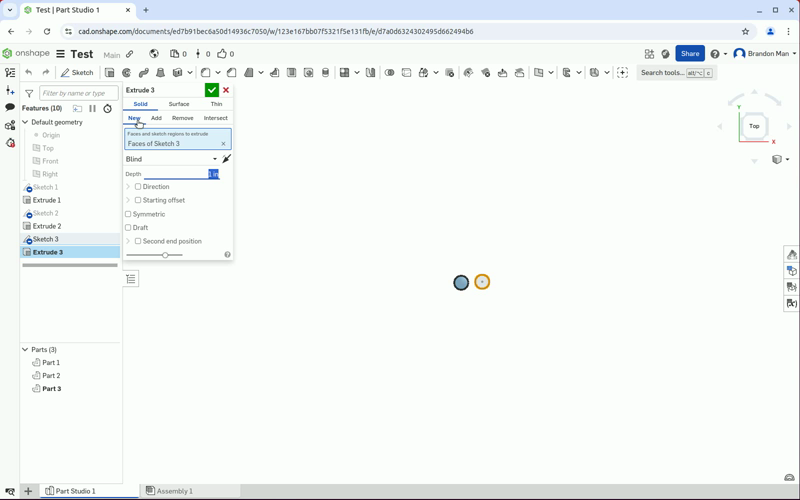
text(1.685)
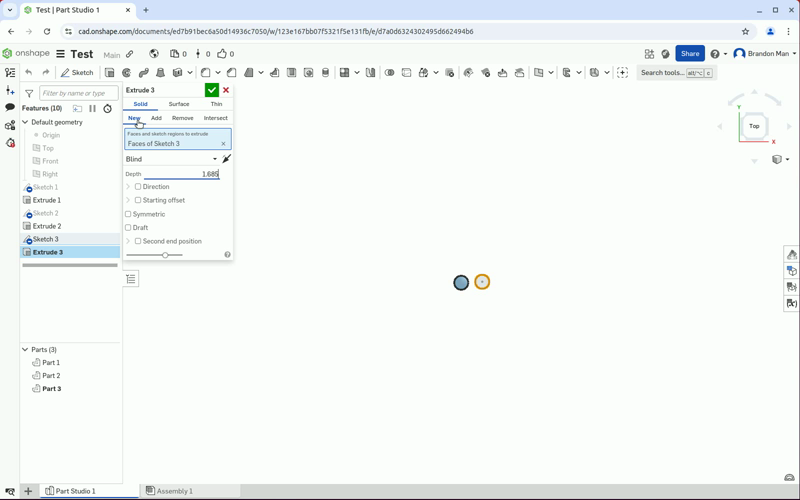
key(enter)
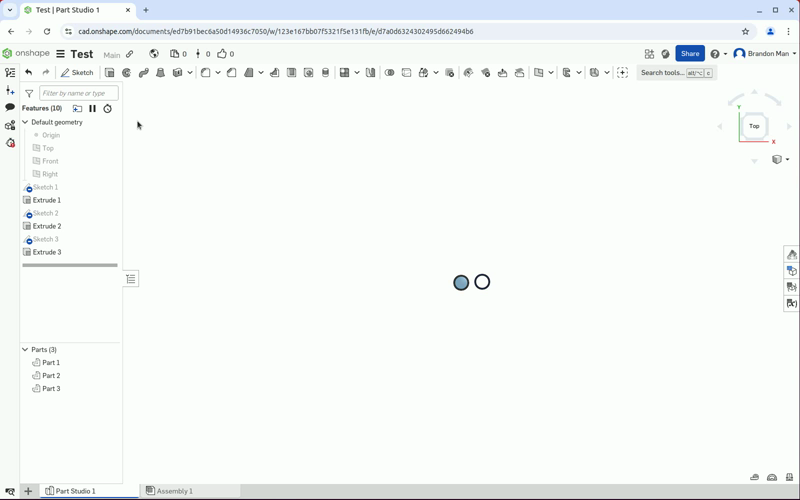
key(shift+h)
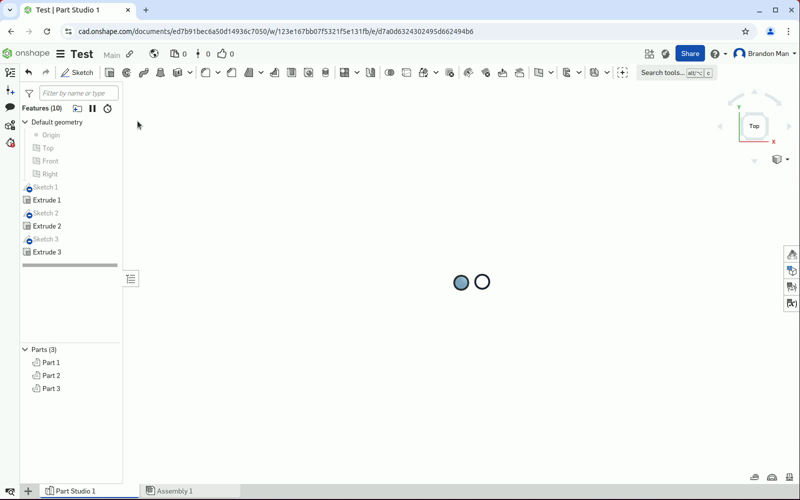
key(shift+h)
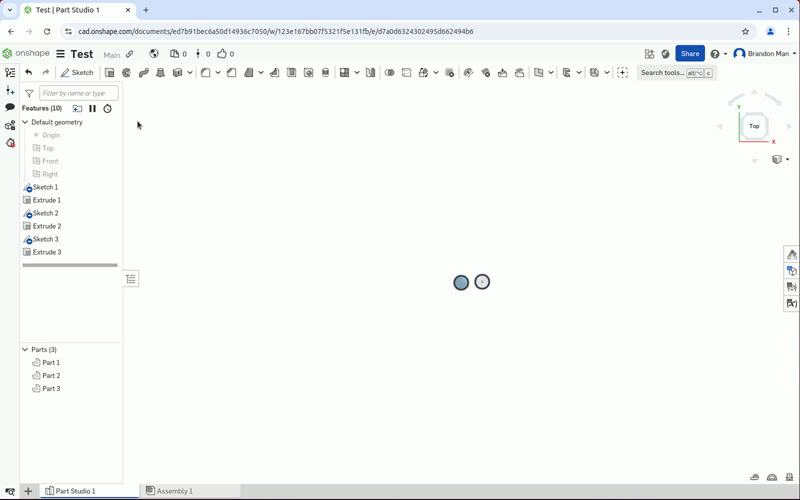
key(shift+7)
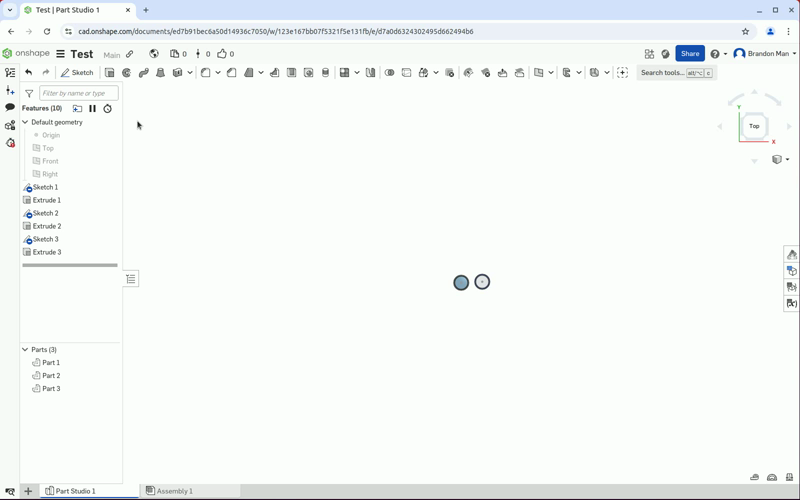
key(up, 3)
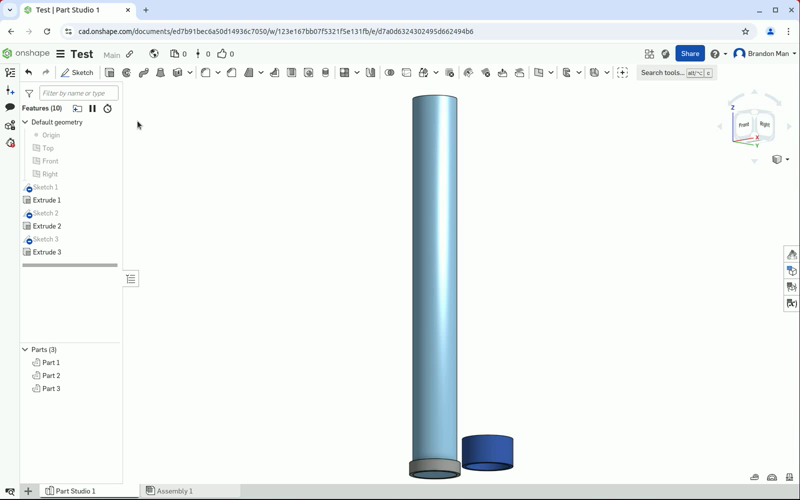
key(left, 3)
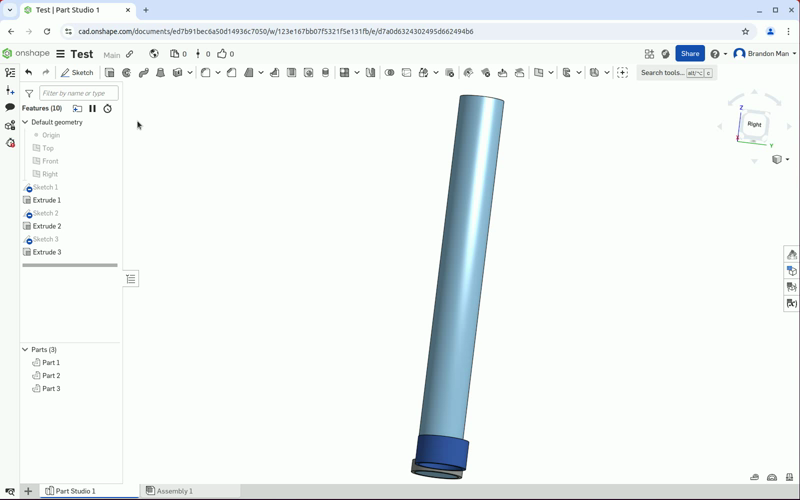
key(right, 3)
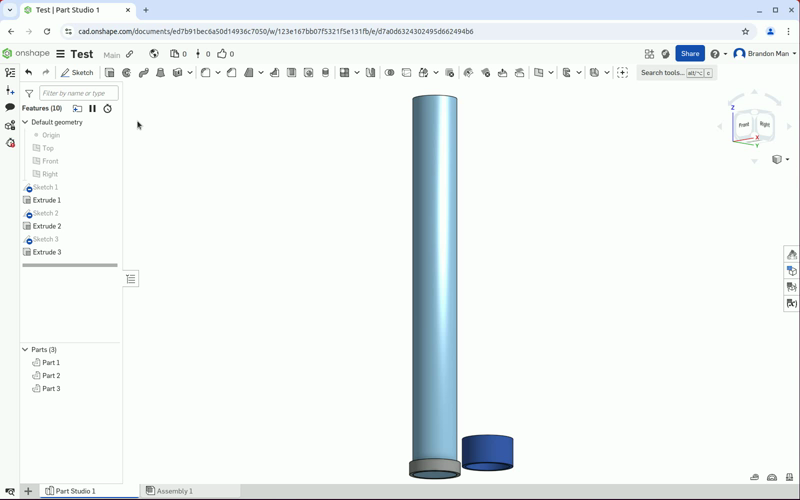
key(down, 3)
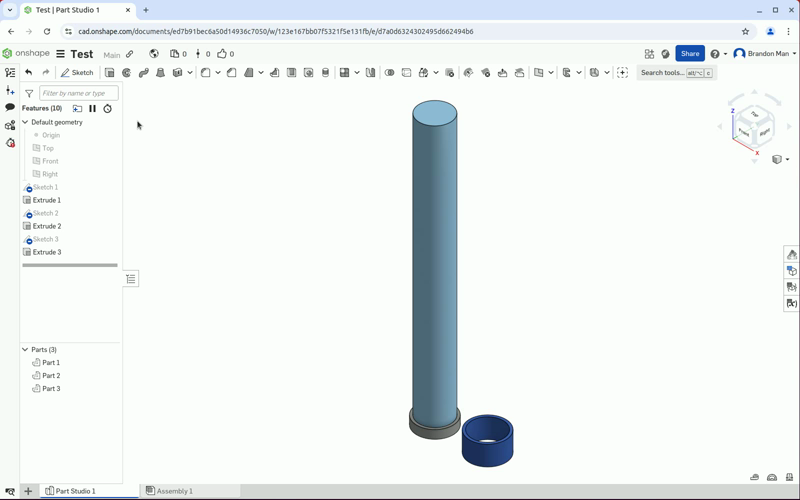
mouse_move(73, 189)
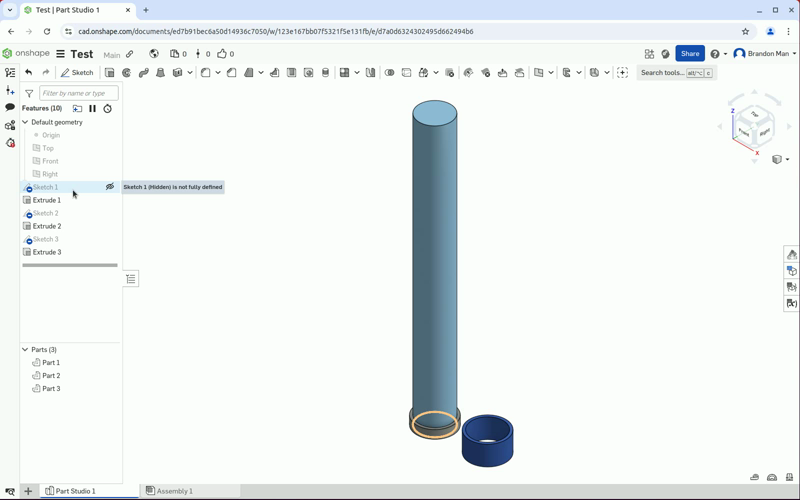
click(73, 189)